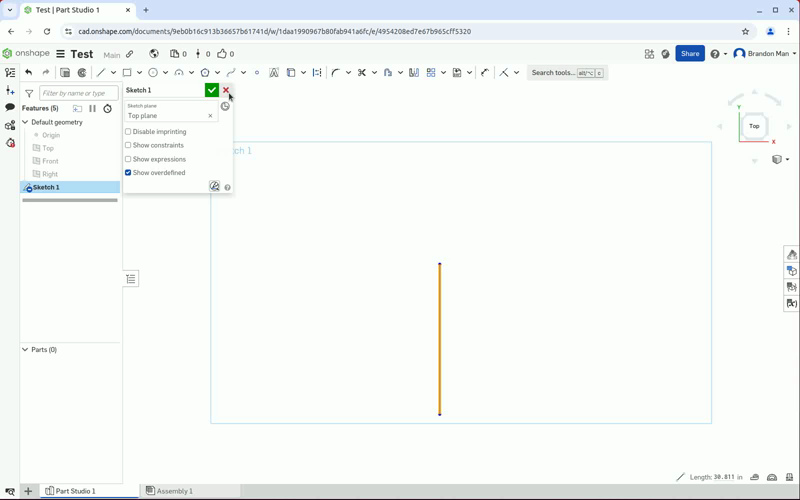
key(shift+h)
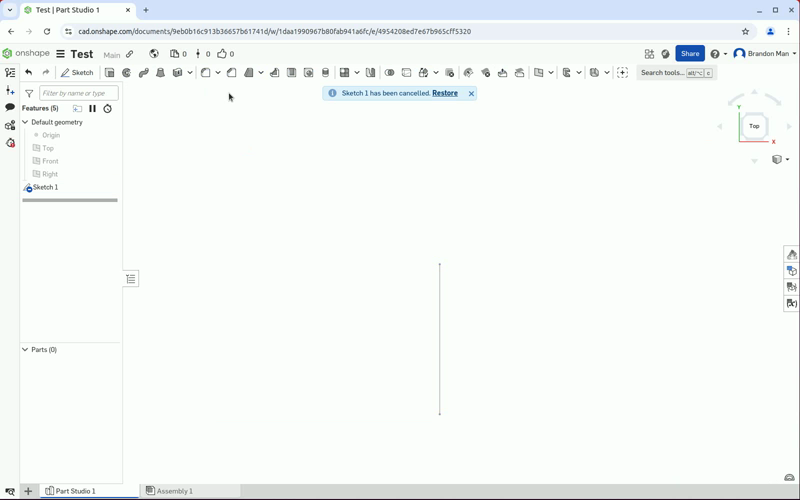
key(shift+s)
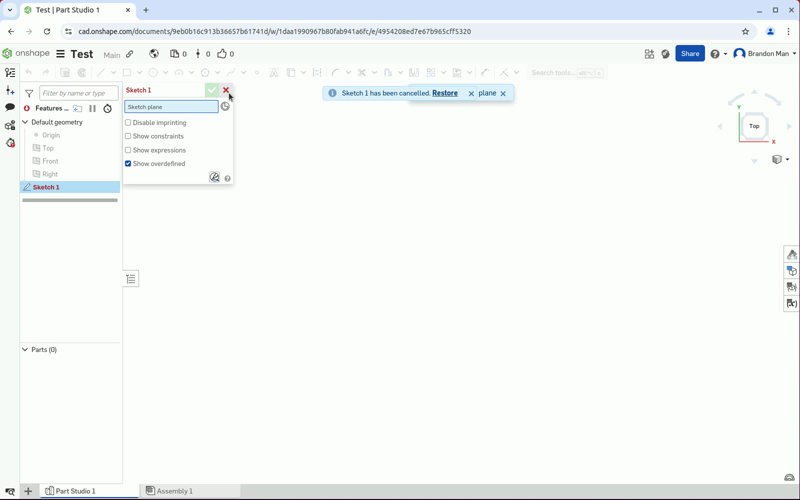
mouse_move(73, 150)
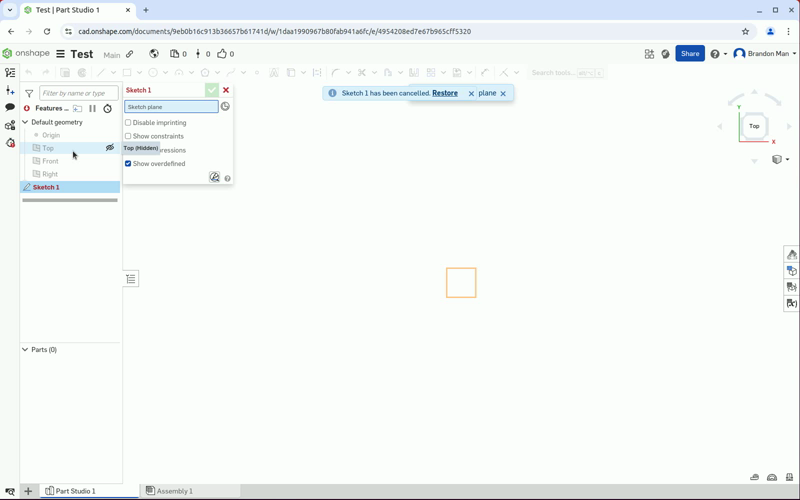
click(73, 150)
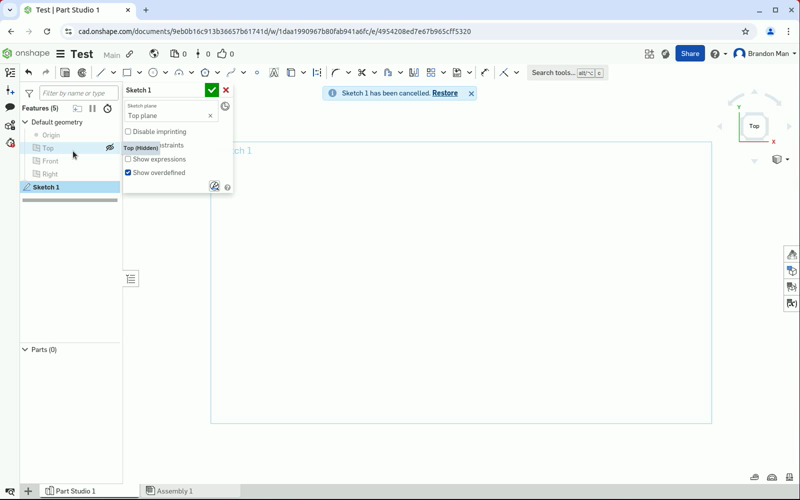
mouse_move(73, 352)
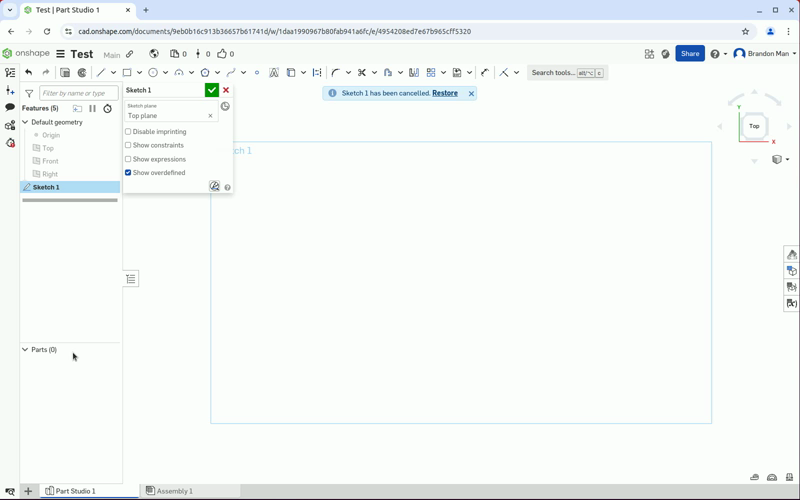
key(y)
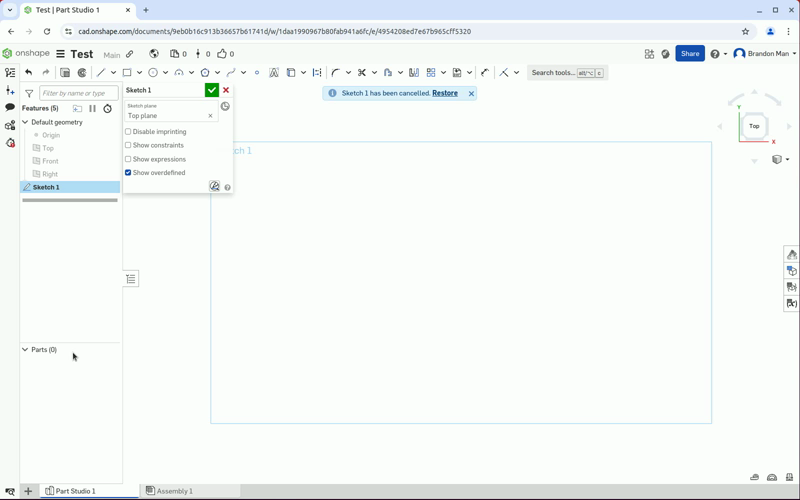
key(c)
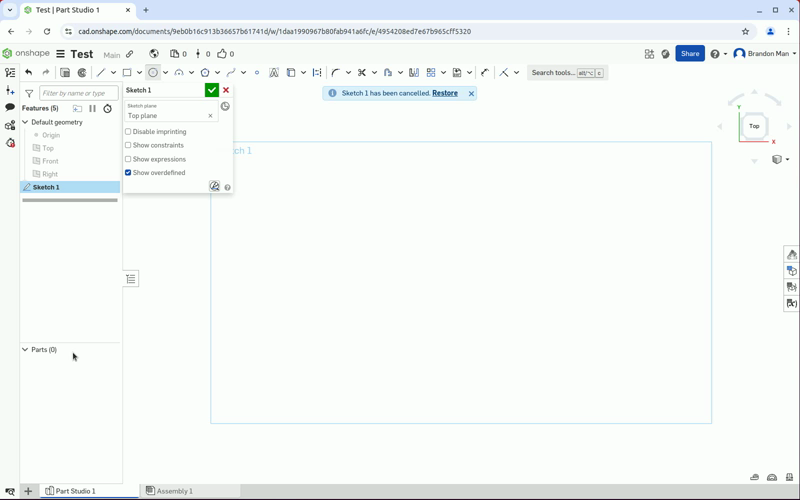
key_down(shift)
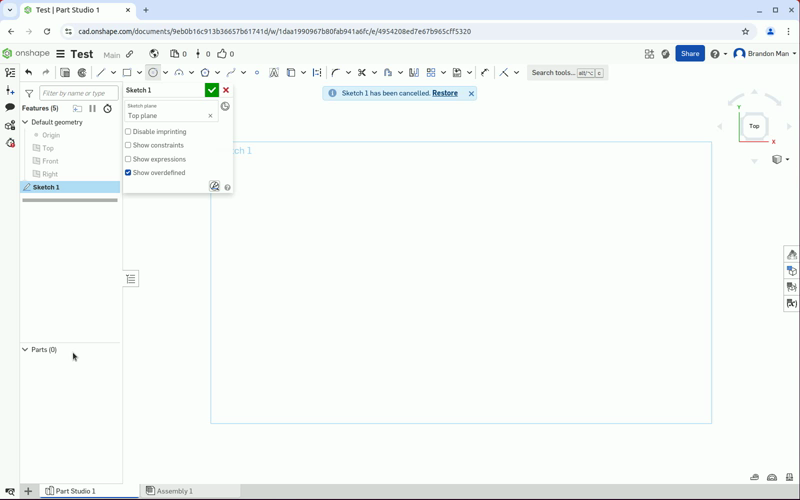
mouse_move(461, 282)
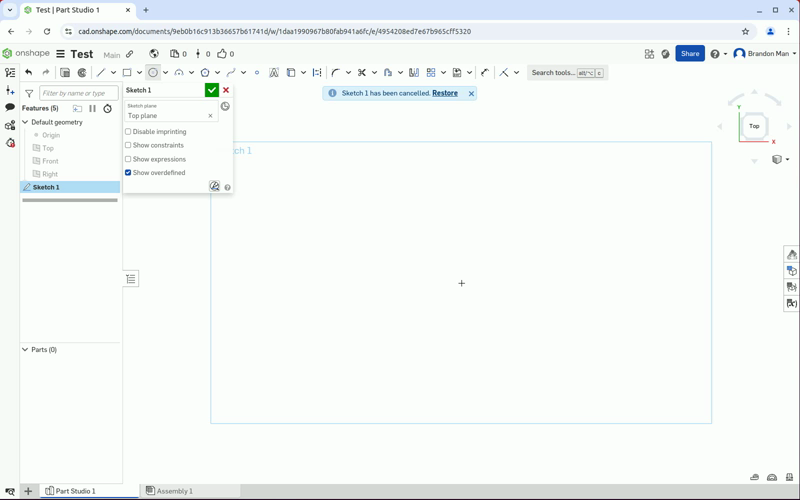
click(461, 282)
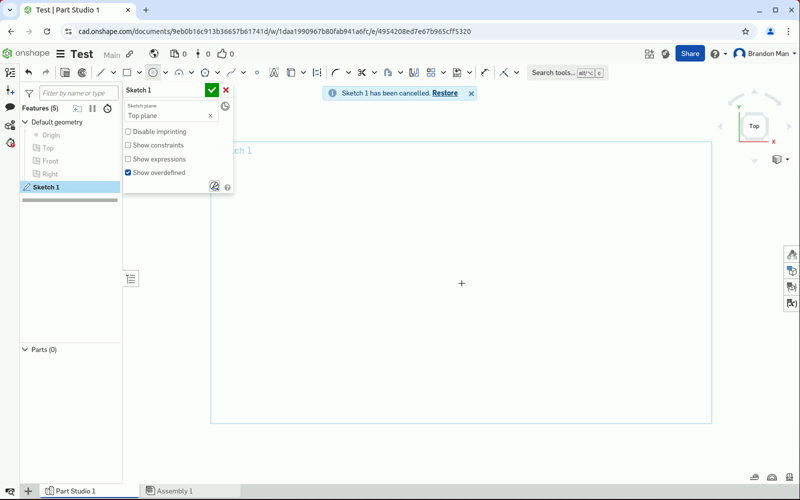
key_up(shift)
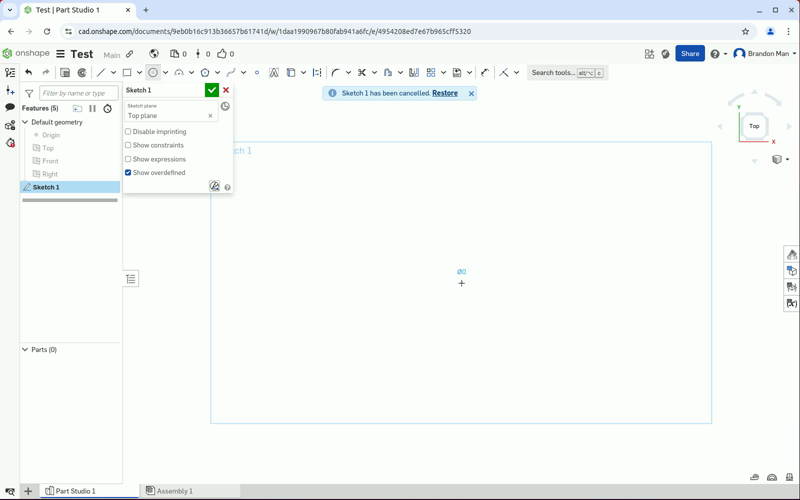
mouse_move(467, 282)
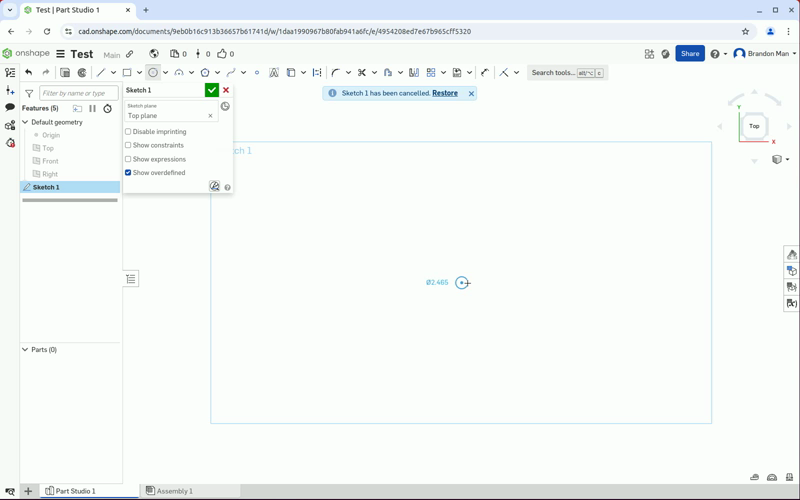
click(467, 282)
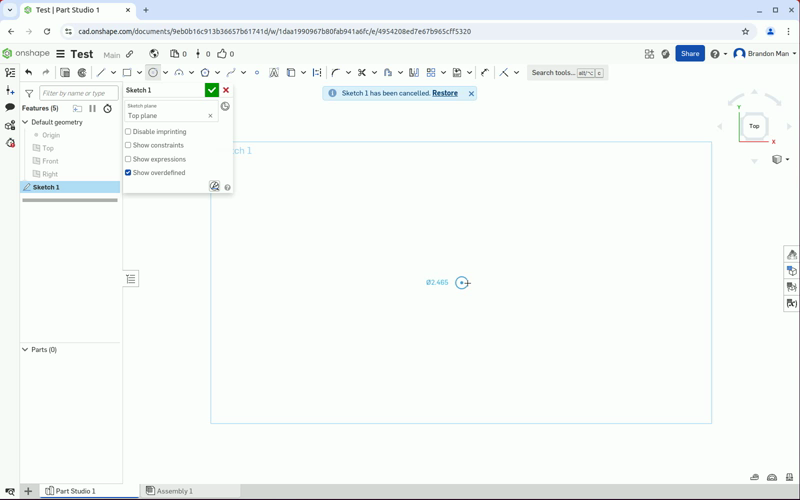
key(esc)
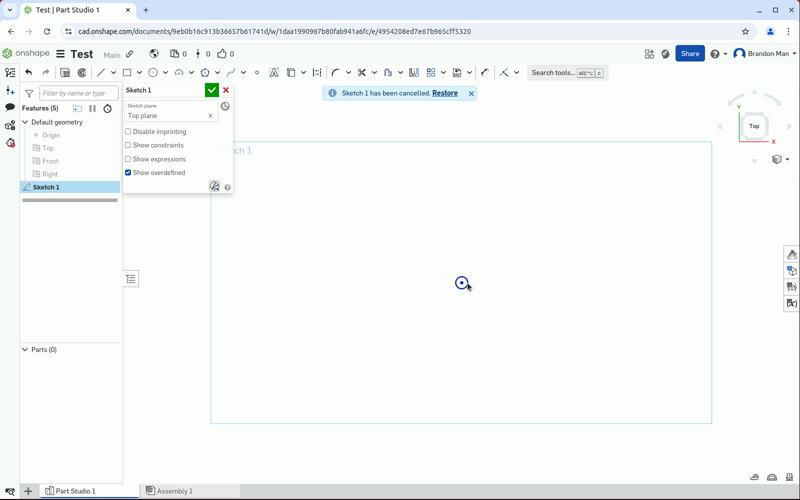
mouse_move(459, 282)
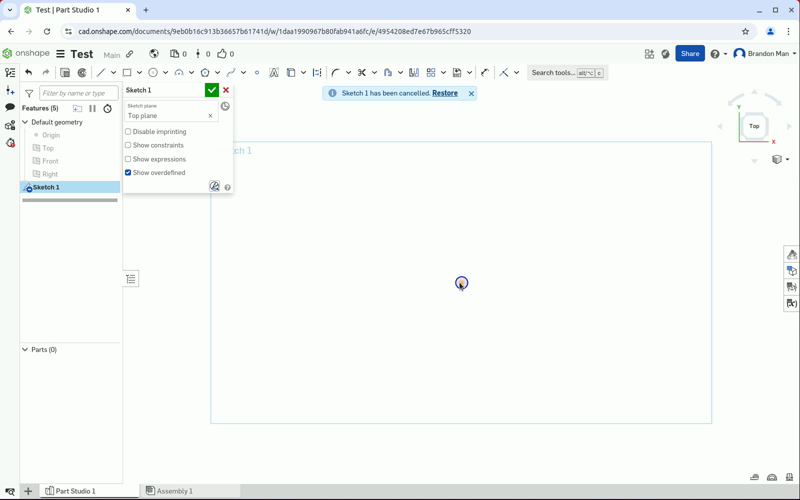
scroll(6)
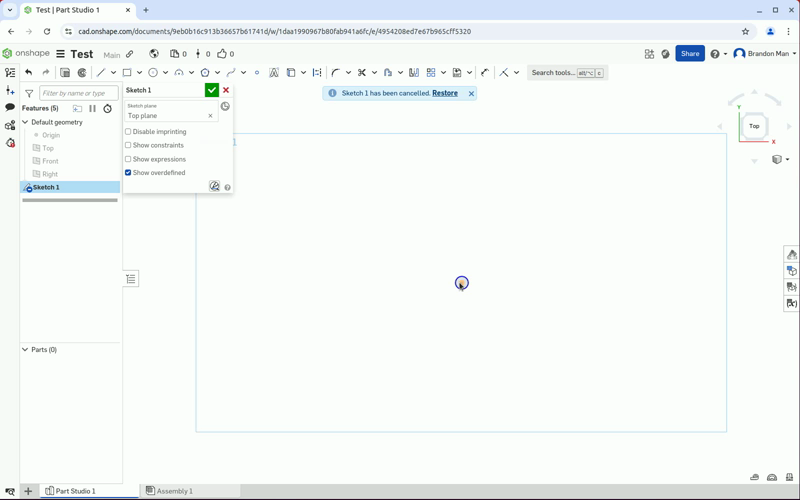
scroll(6)
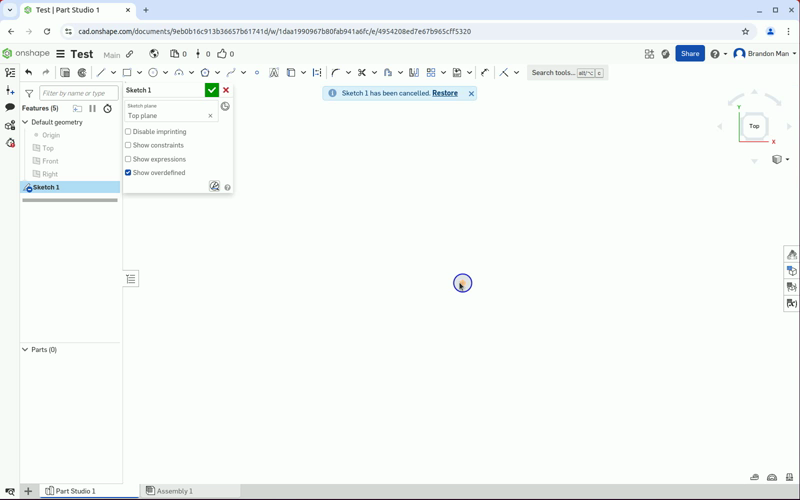
scroll(6)
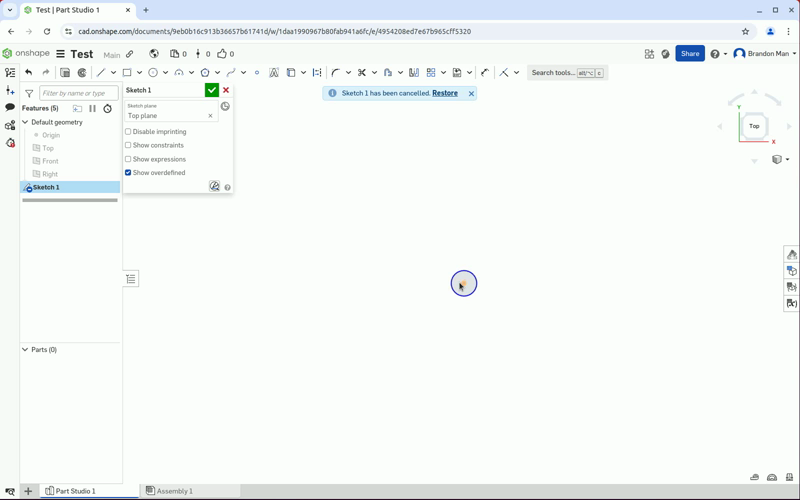
scroll(6)
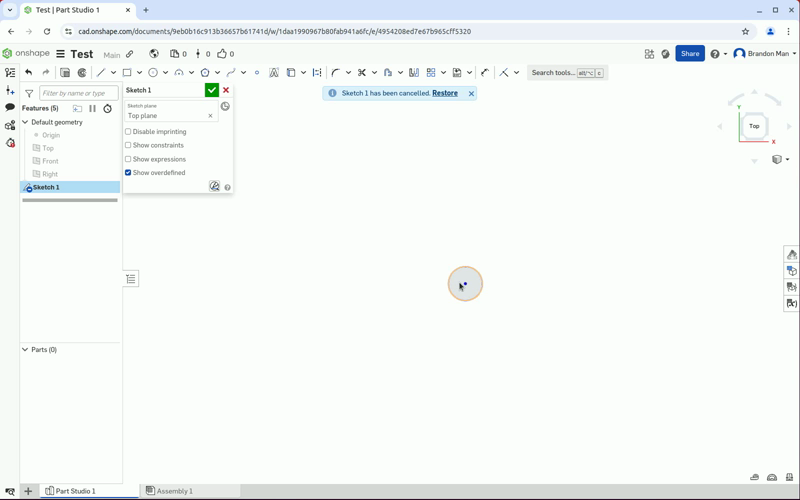
scroll(6)
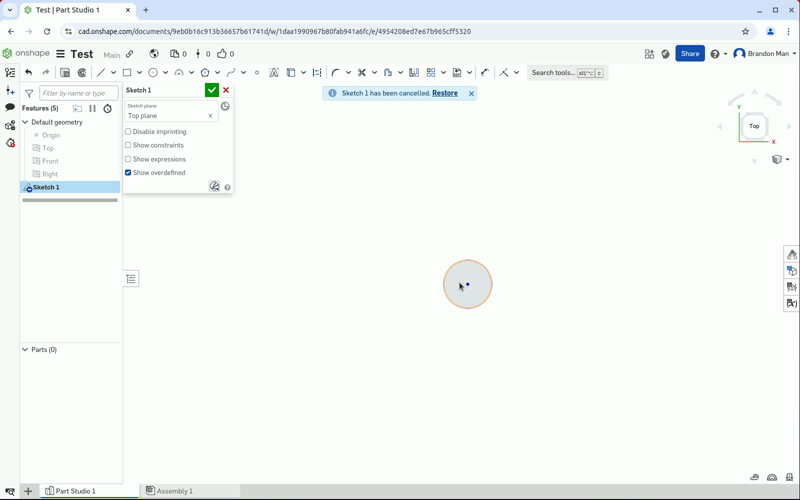
scroll(6)
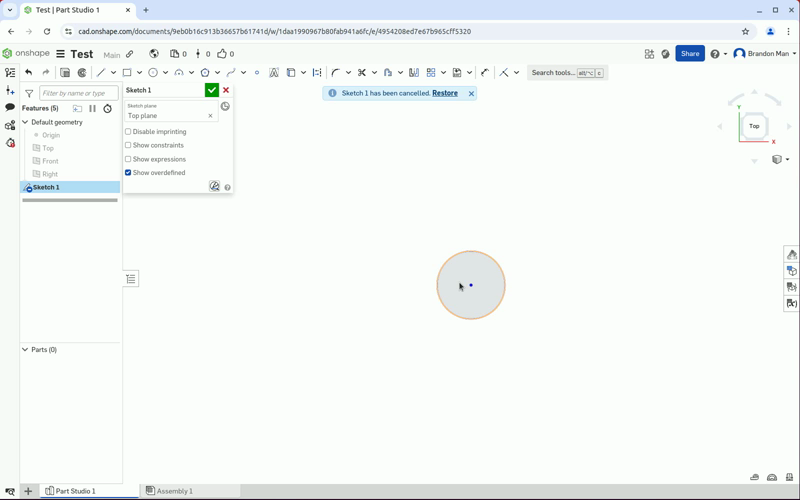
scroll(6)
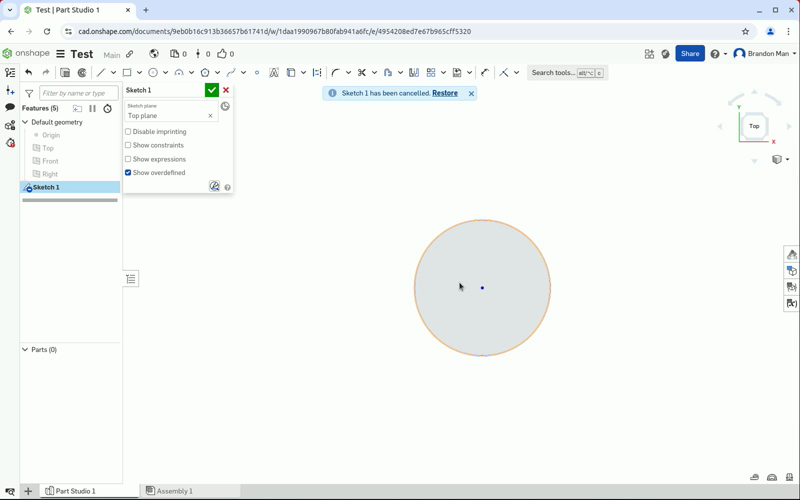
click(459, 282)
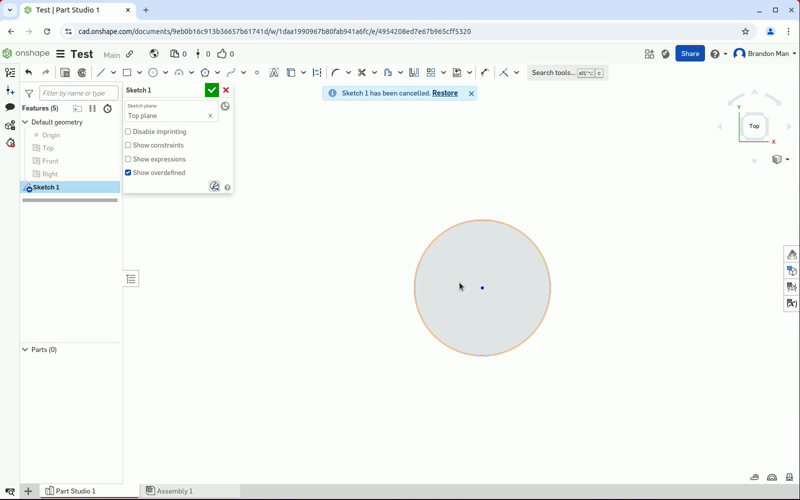
scroll(-6)
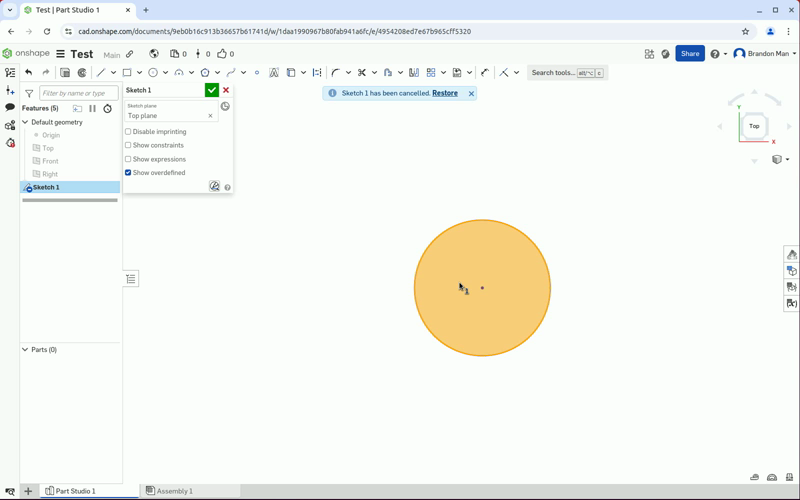
scroll(-6)
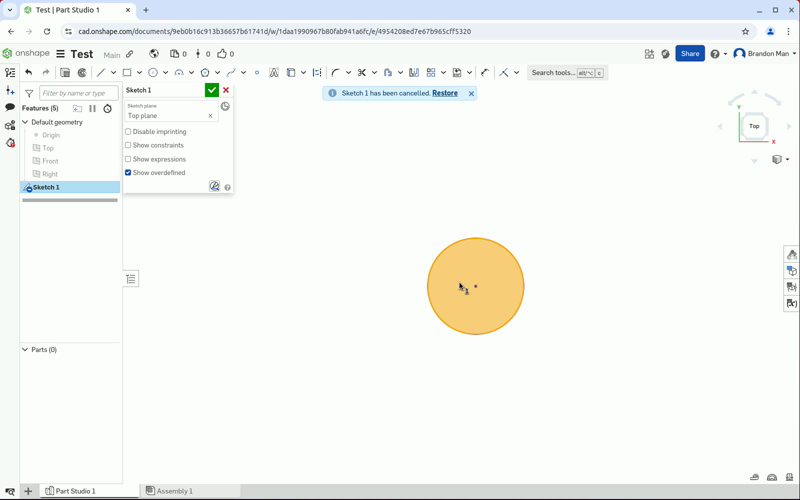
scroll(-6)
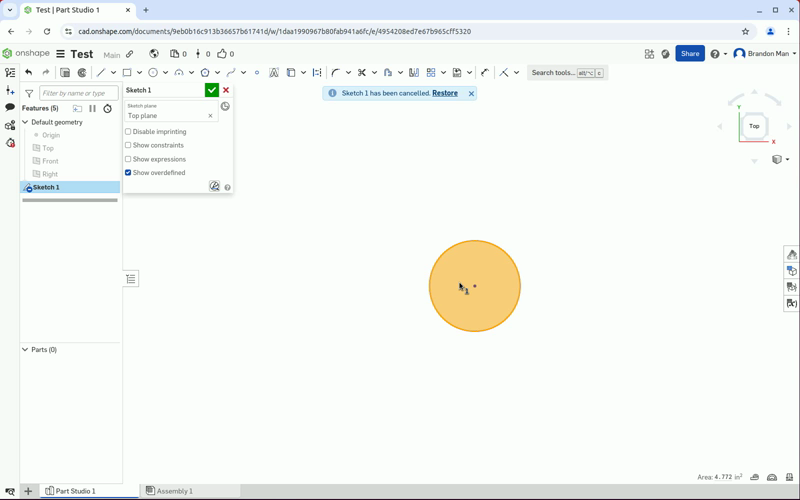
scroll(-6)
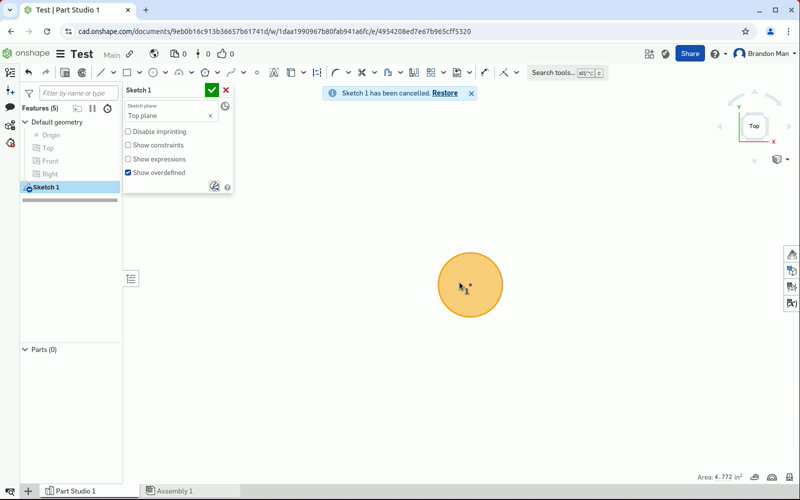
scroll(-6)
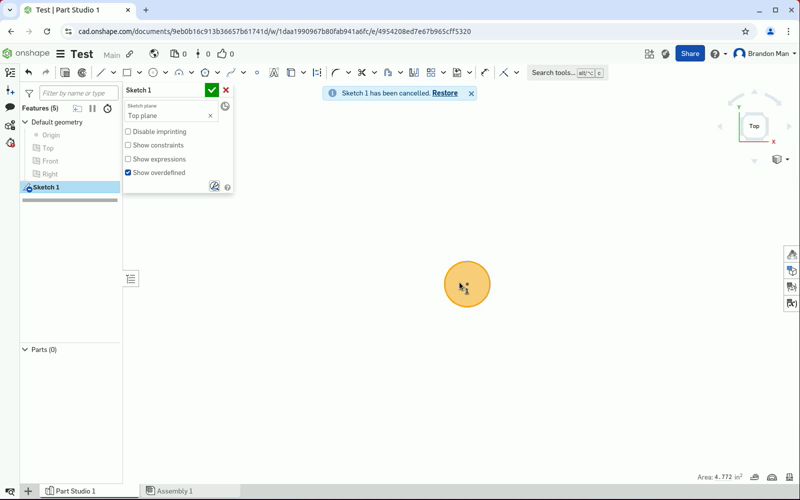
scroll(-6)
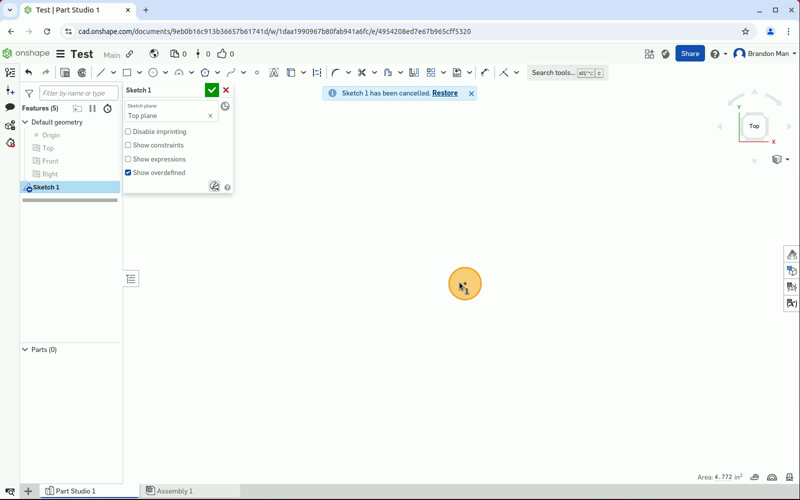
scroll(-6)
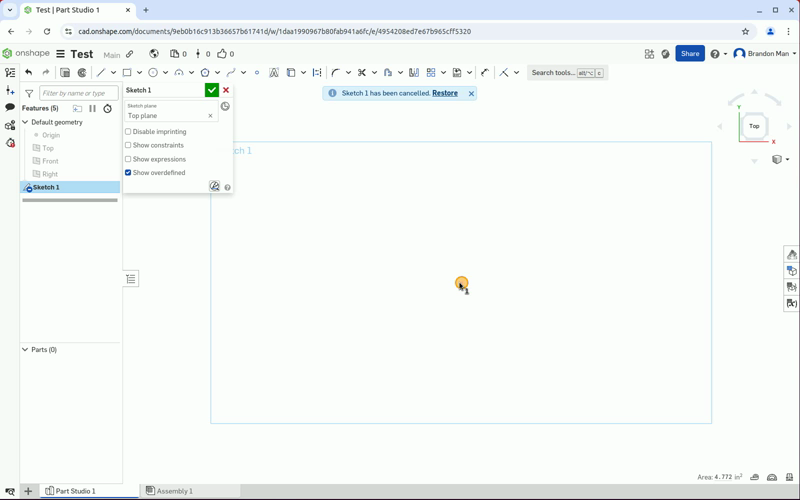
mouse_move(73, 352)
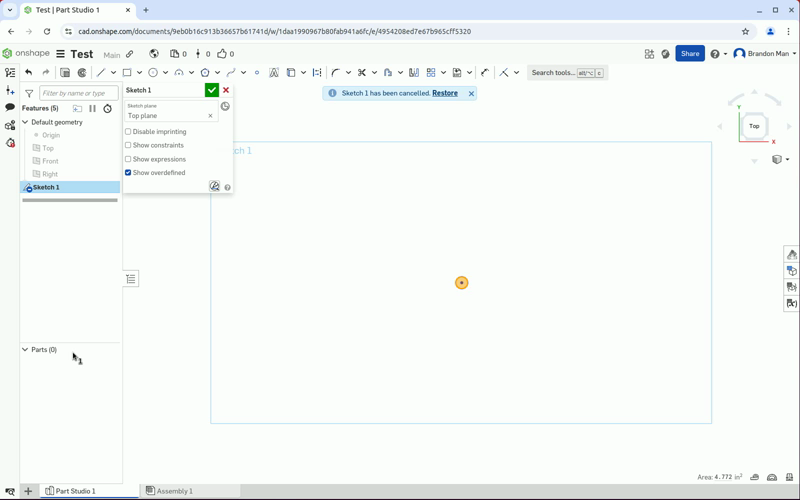
key(shift+y)
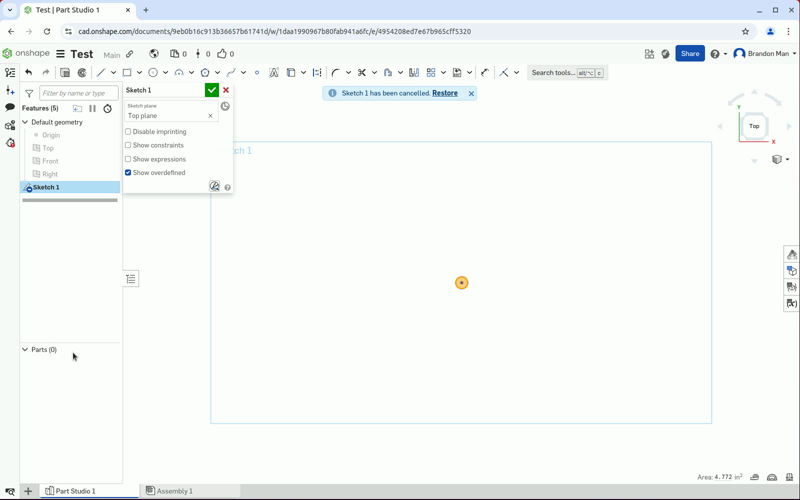
key(shift+e)
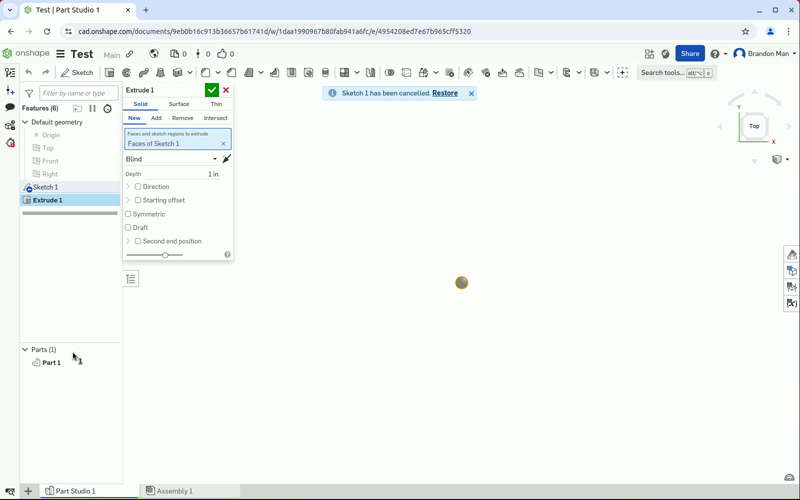
mouse_move(143, 106)
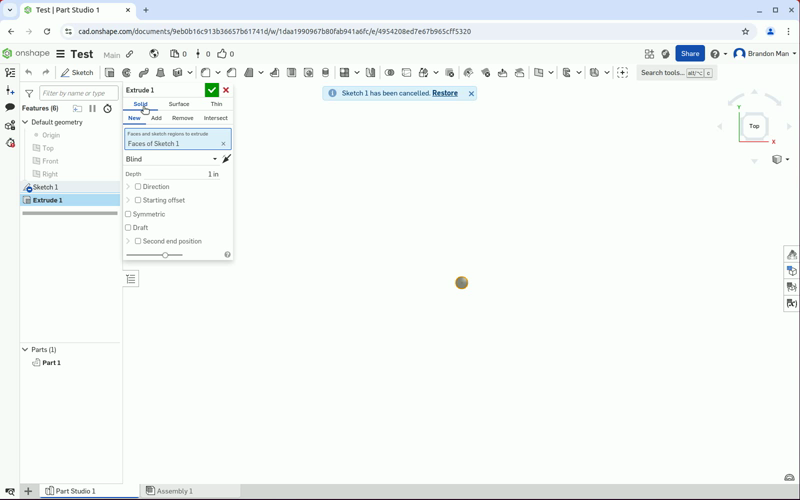
click(143, 106)
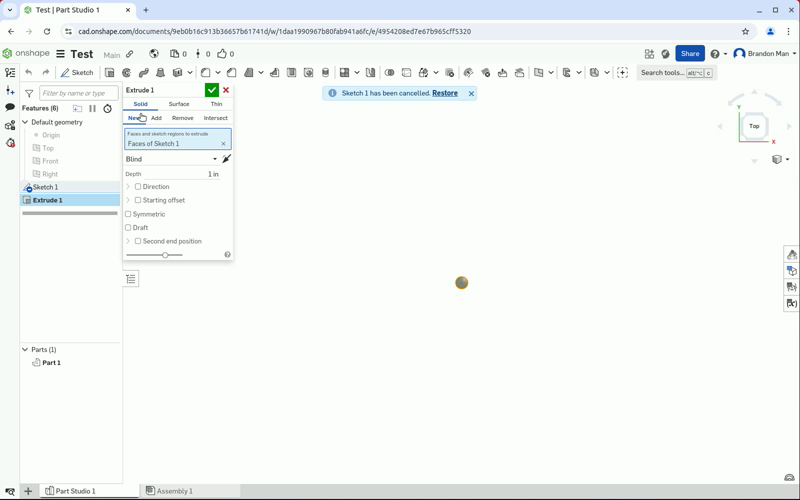
mouse_move(137, 120)
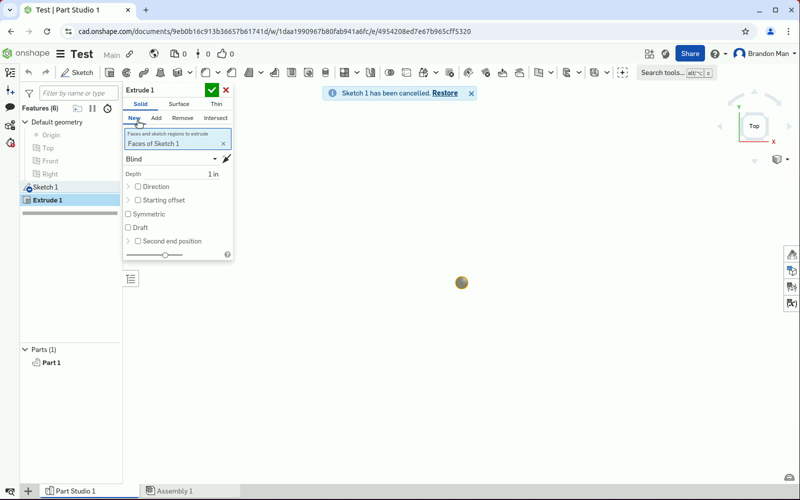
click(137, 120)
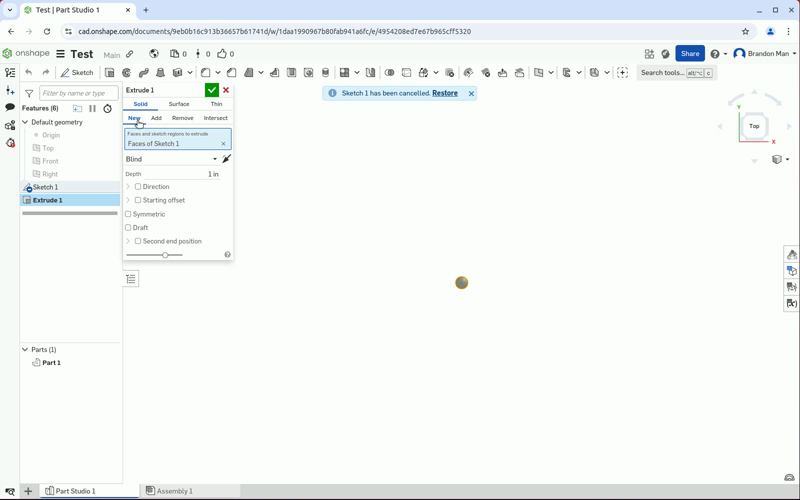
key(tab, 4)
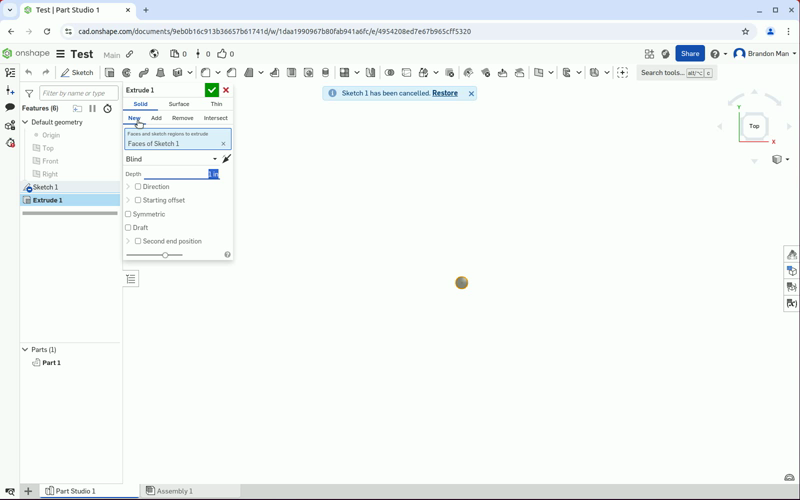
text(23.108)
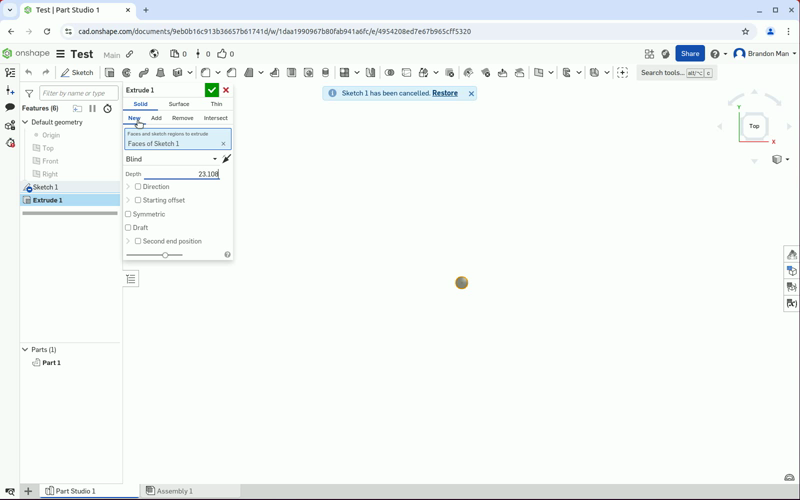
key(enter)
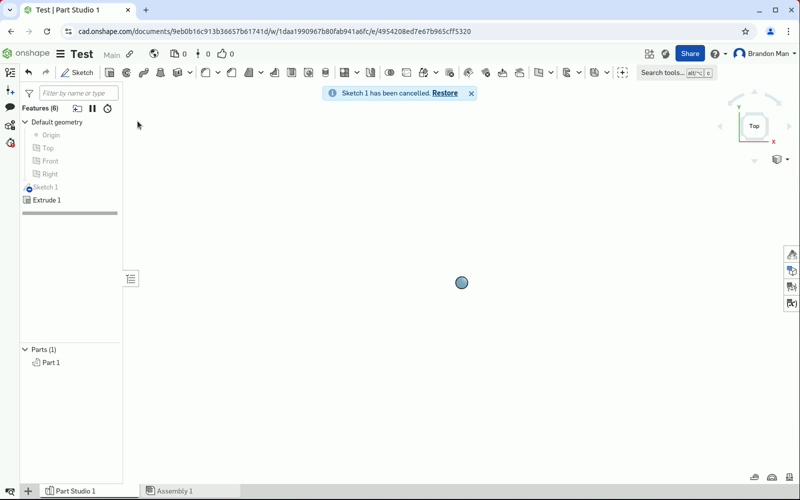
key(shift+h)
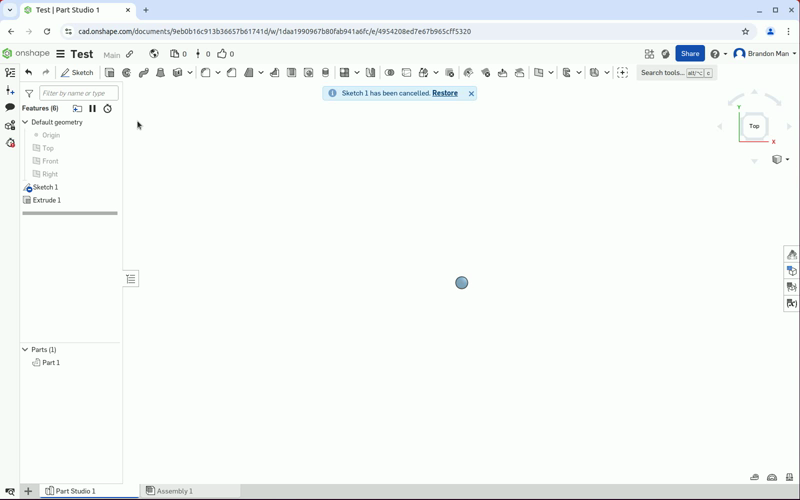
key(shift+h)
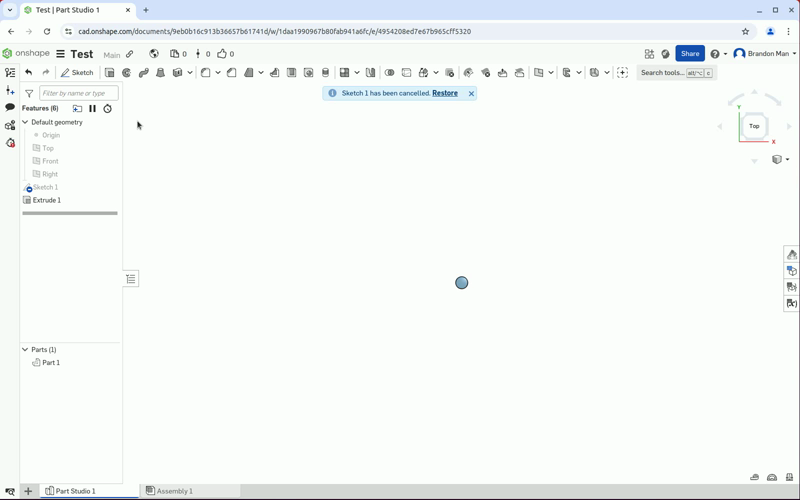
mouse_move(73, 189)
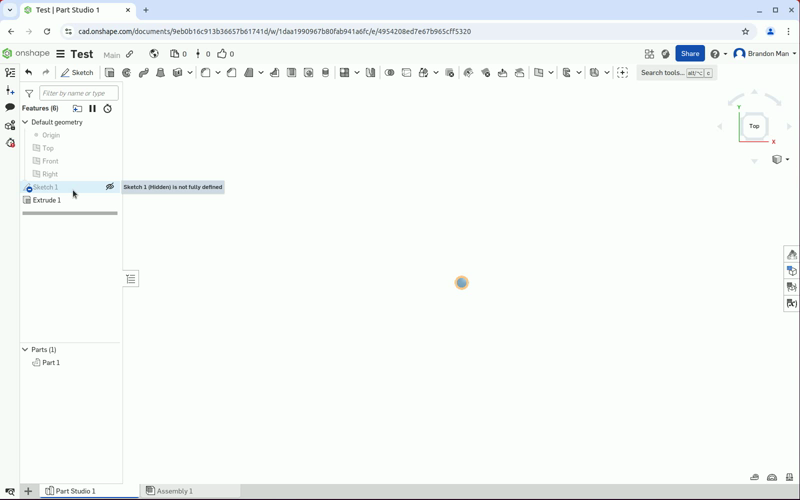
click(73, 189)
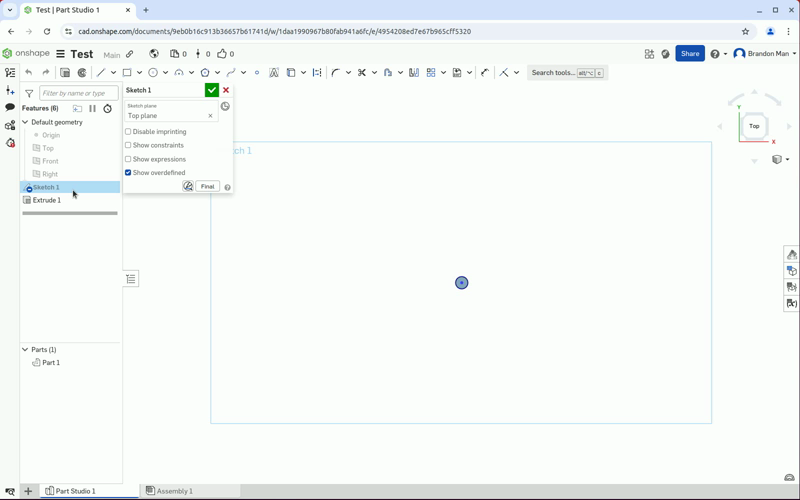
mouse_move(229, 92)
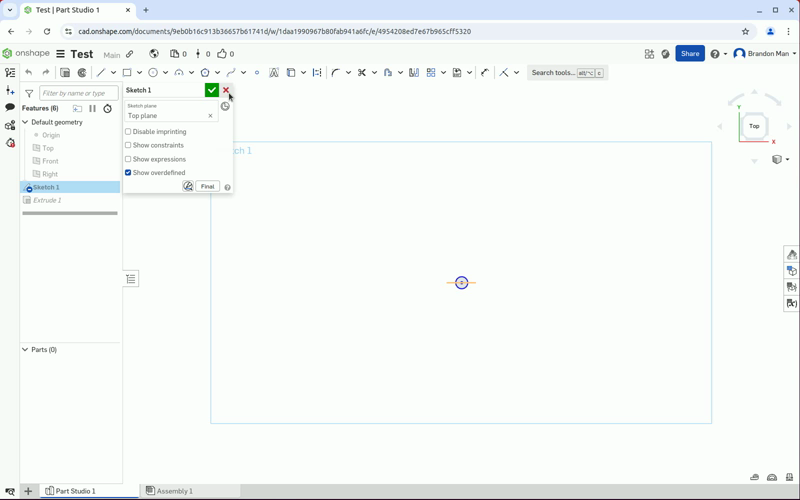
click(229, 92)
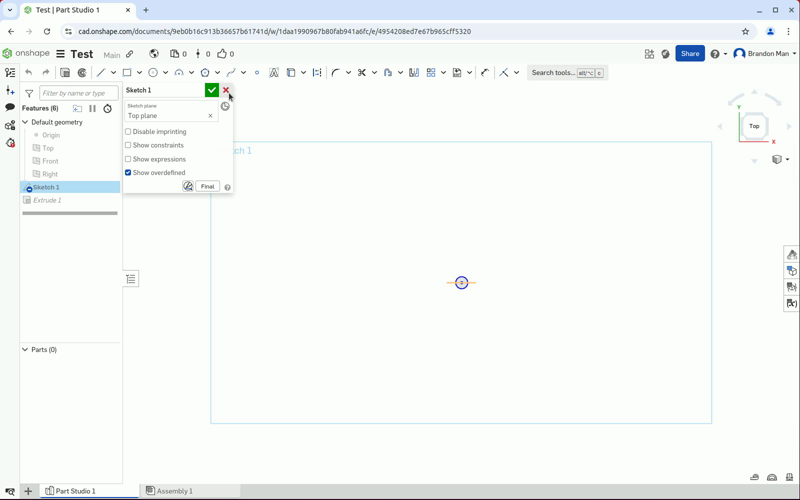
key(shift+s)
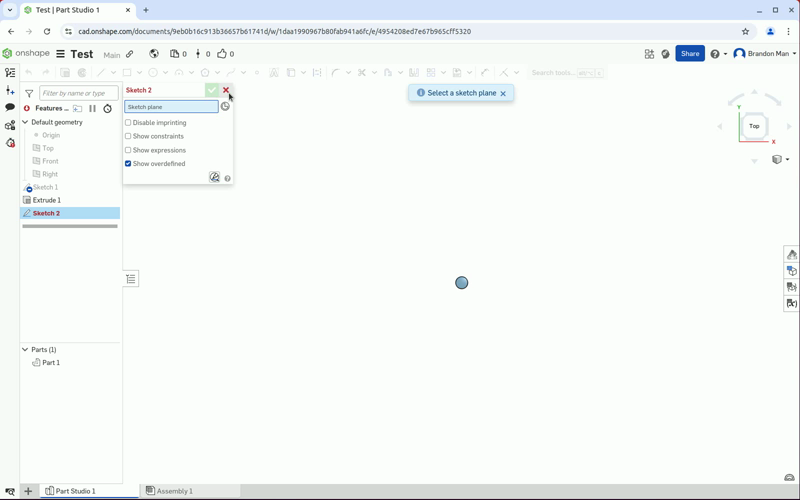
mouse_move(73, 150)
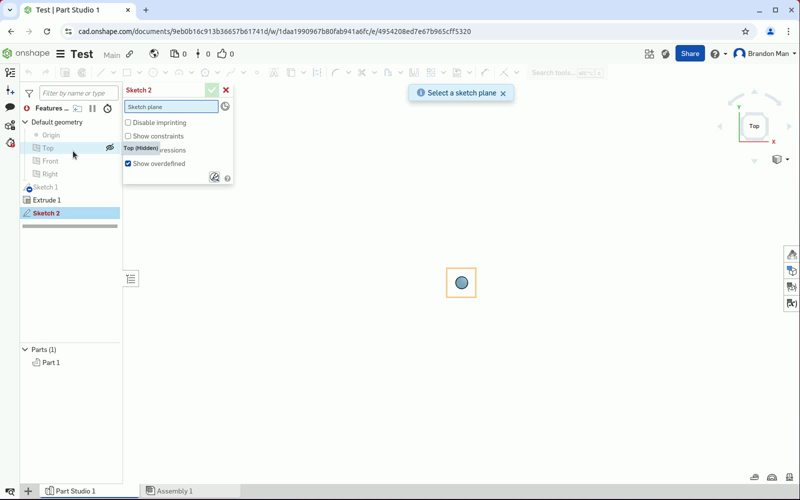
click(73, 150)
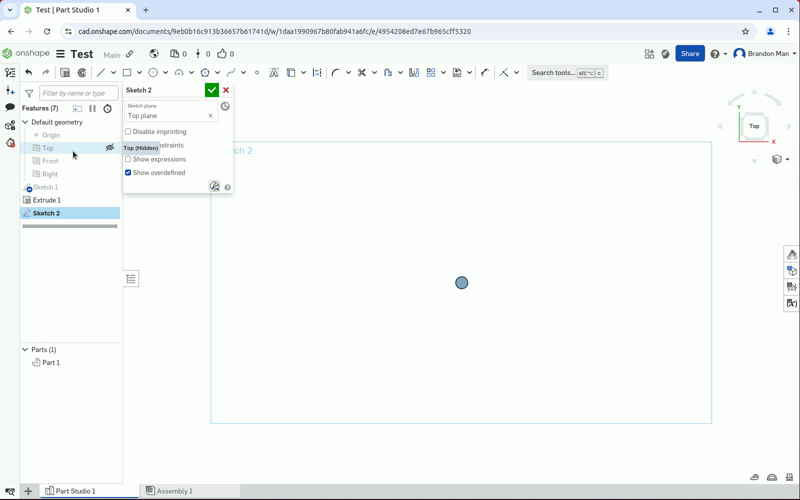
mouse_move(73, 352)
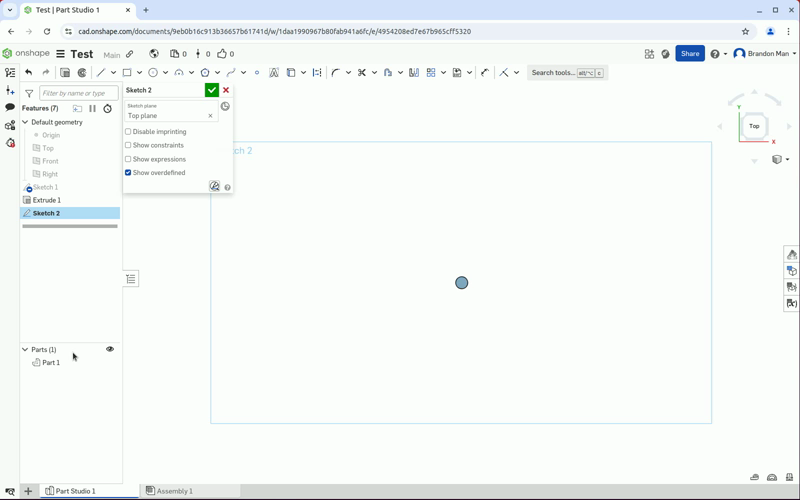
key(y)
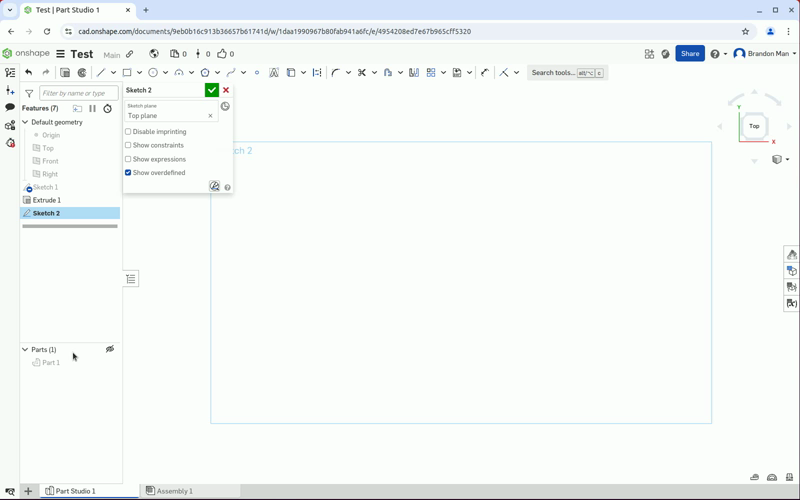
key(c)
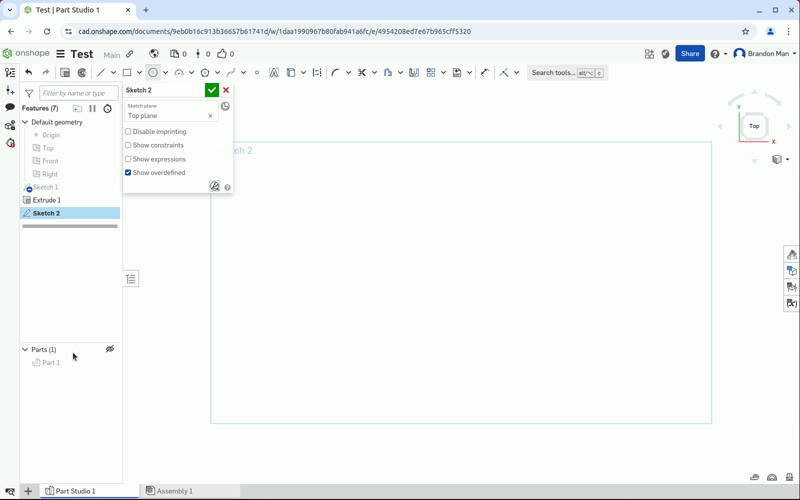
key_down(shift)
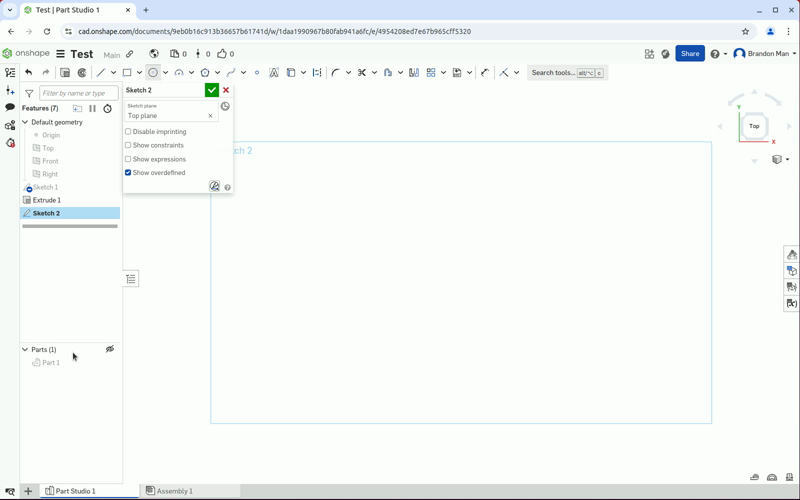
mouse_move(461, 282)
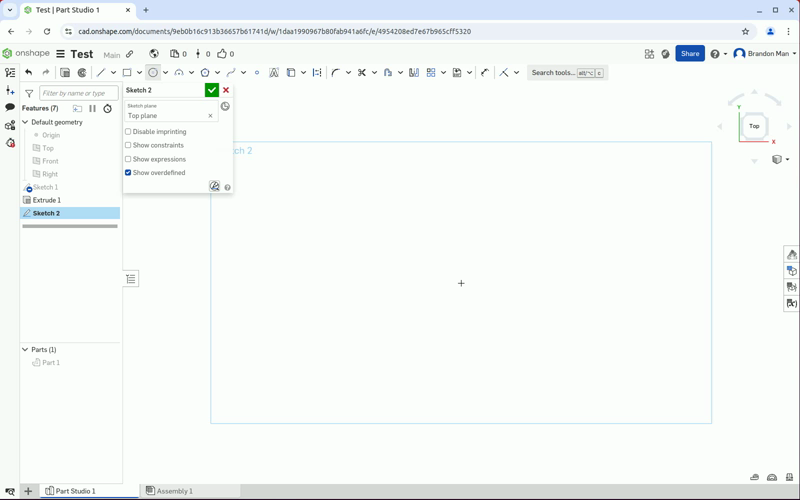
click(461, 282)
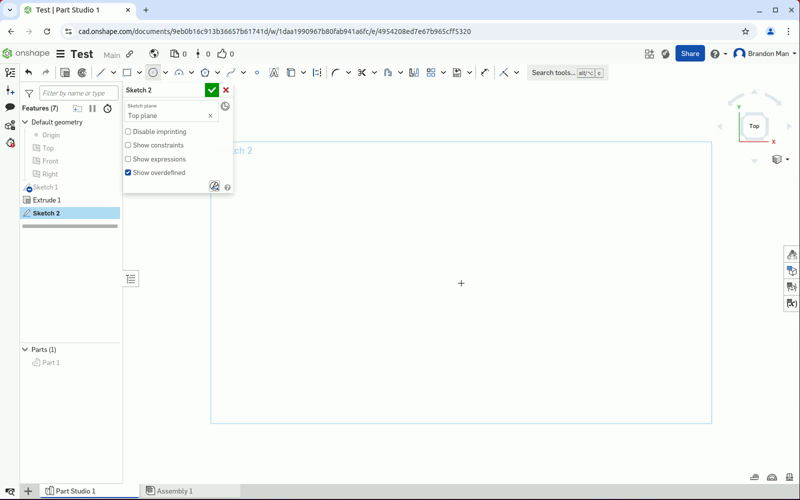
key_up(shift)
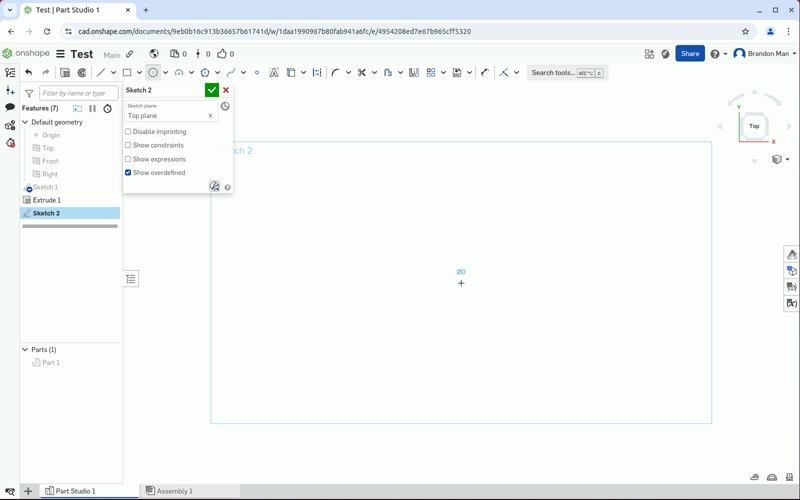
mouse_move(477, 282)
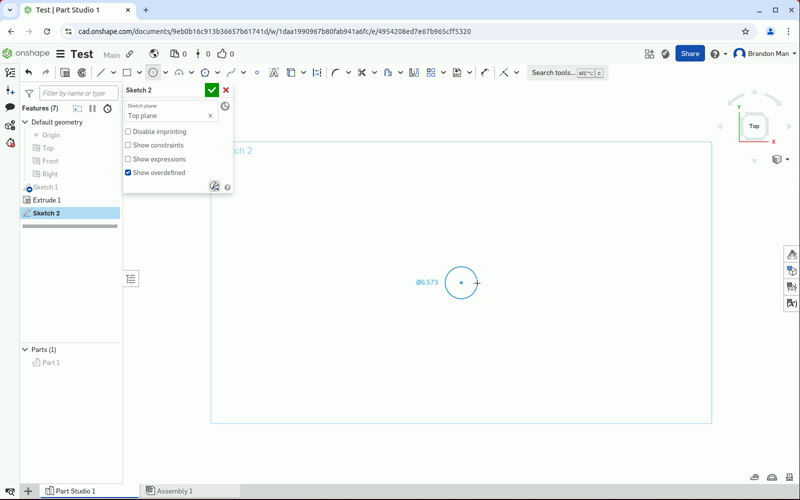
click(477, 282)
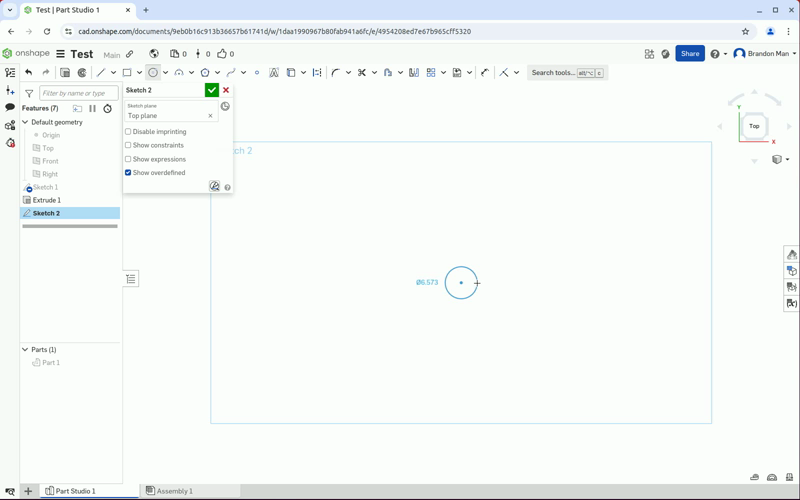
key(esc)
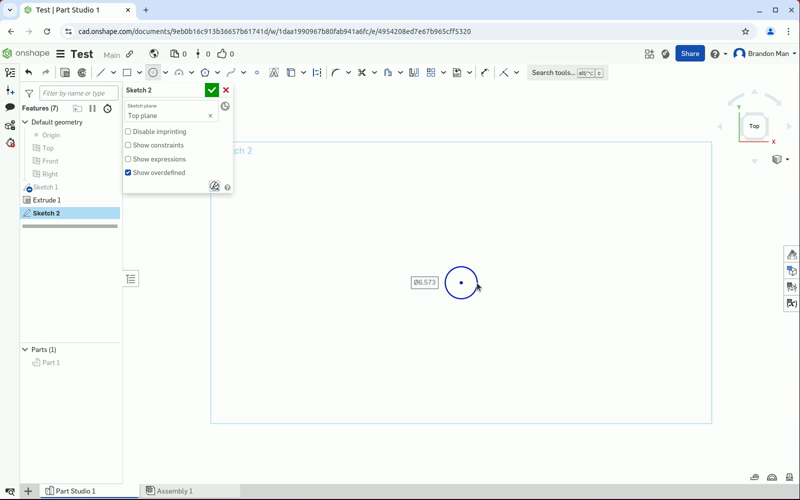
key(c)
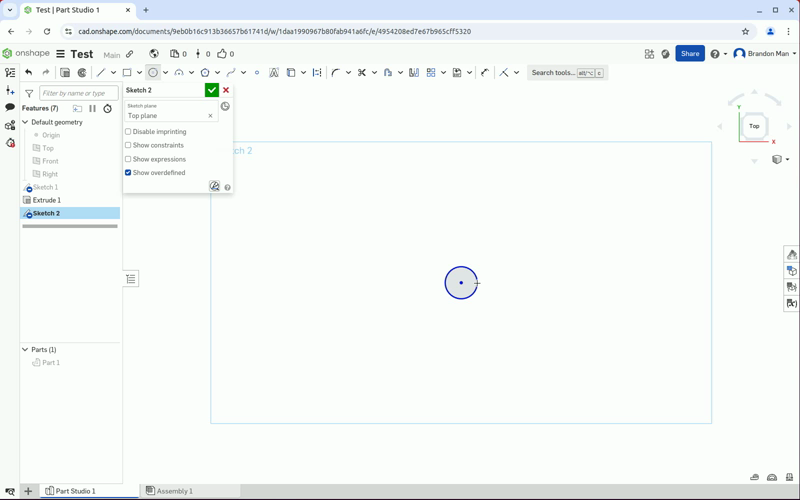
key_down(shift)
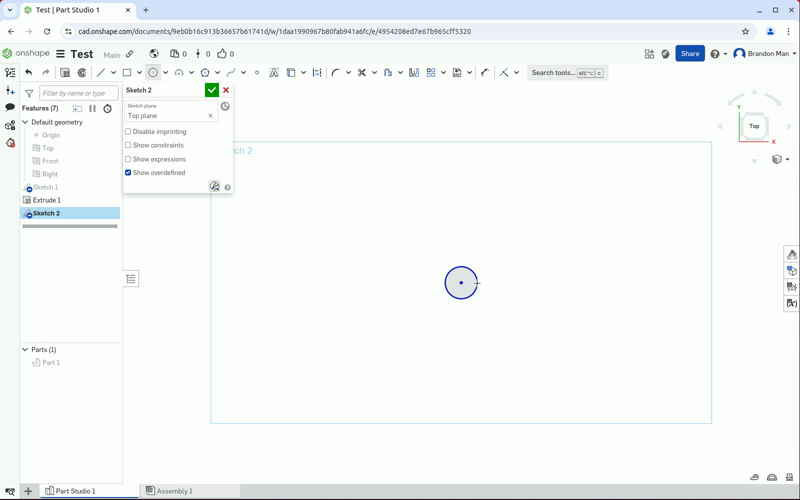
mouse_move(461, 282)
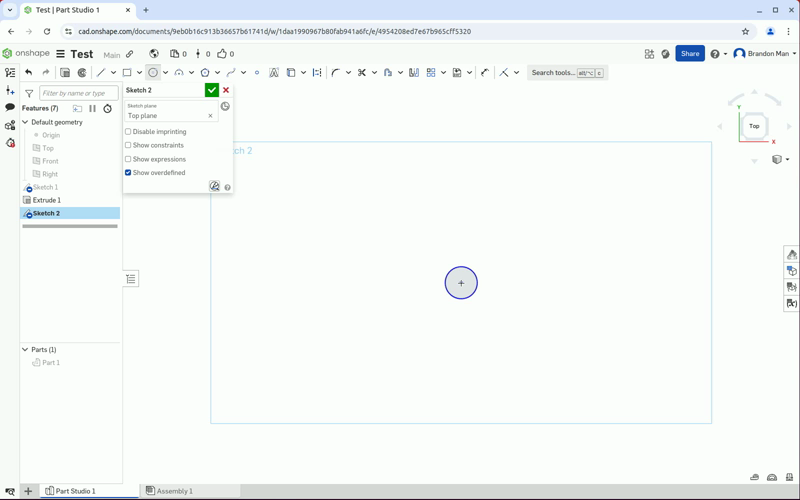
click(461, 282)
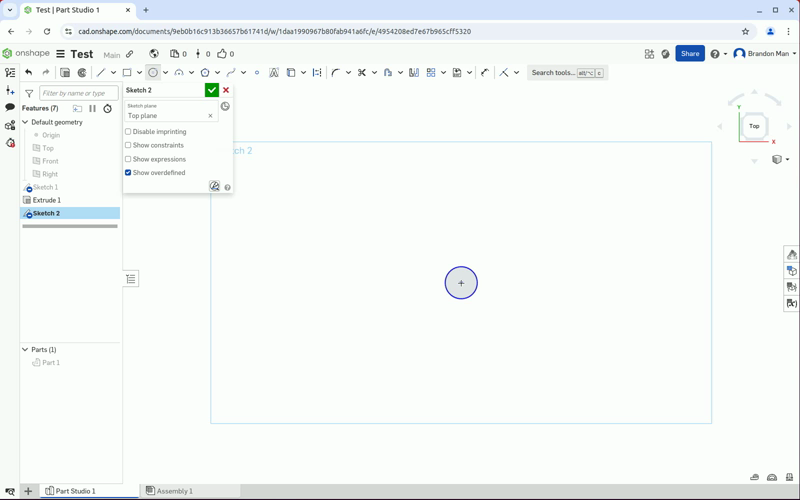
key_up(shift)
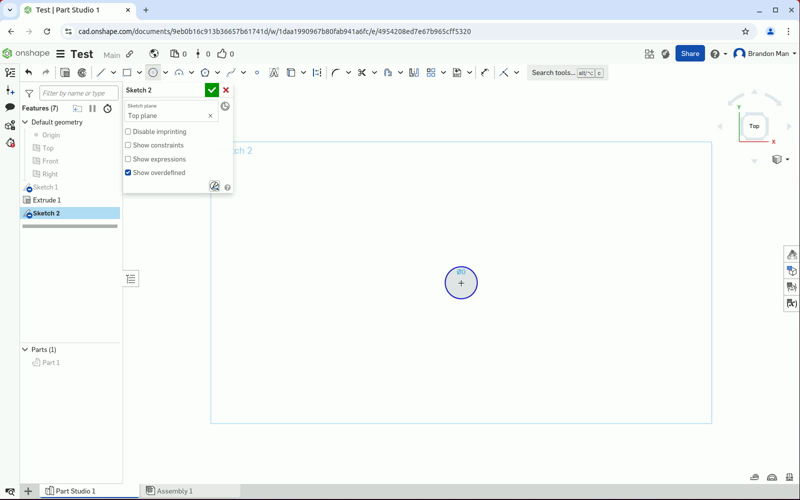
mouse_move(466, 282)
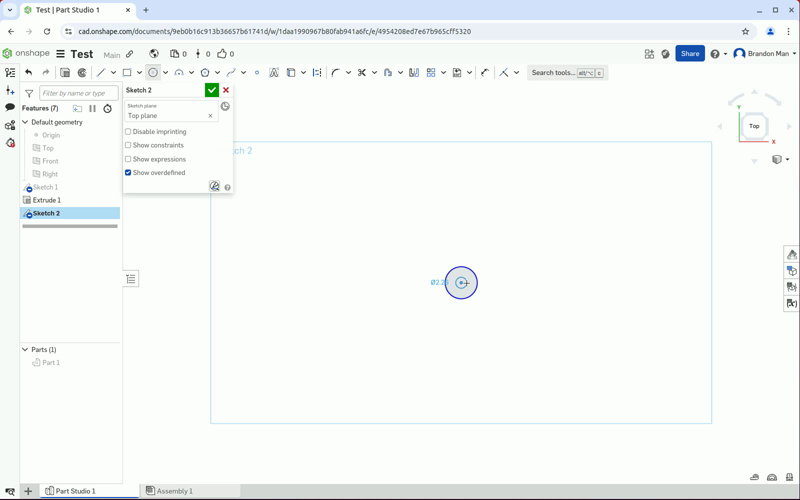
click(466, 282)
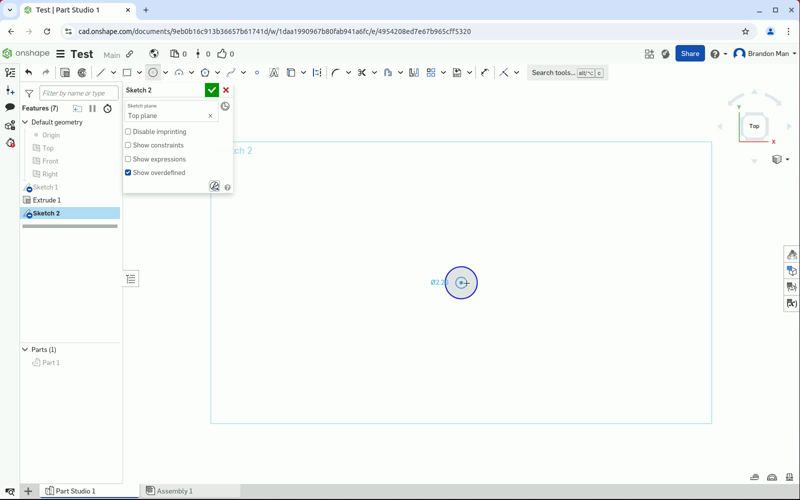
key(esc)
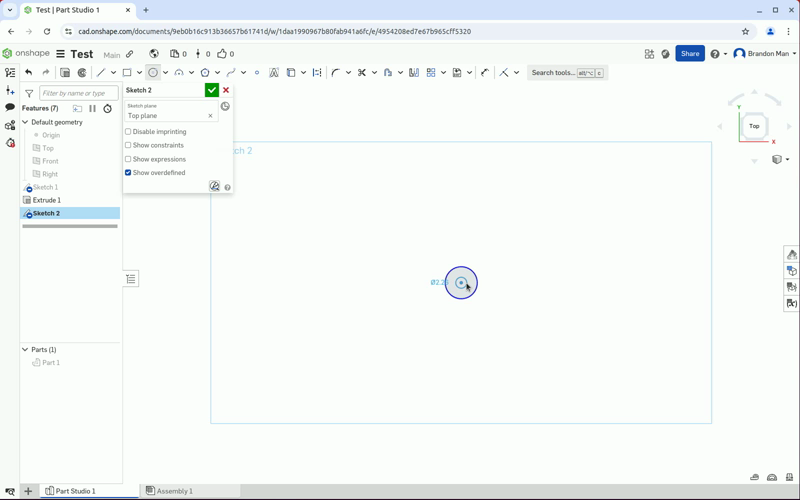
mouse_move(455, 272)
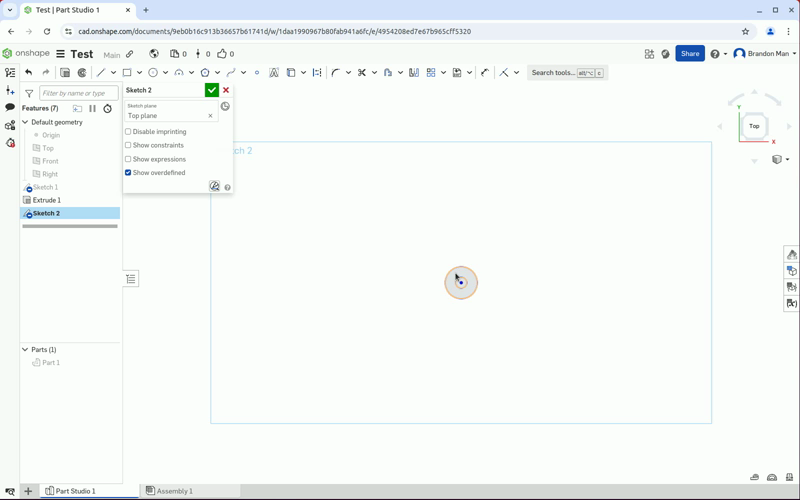
scroll(6)
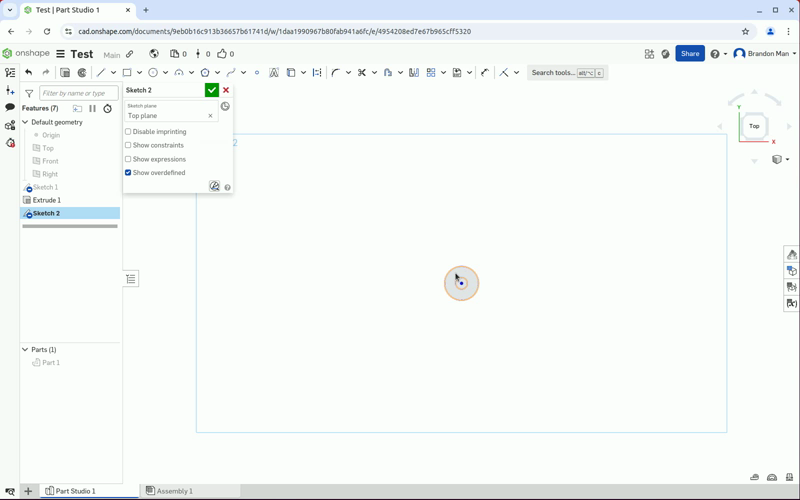
scroll(6)
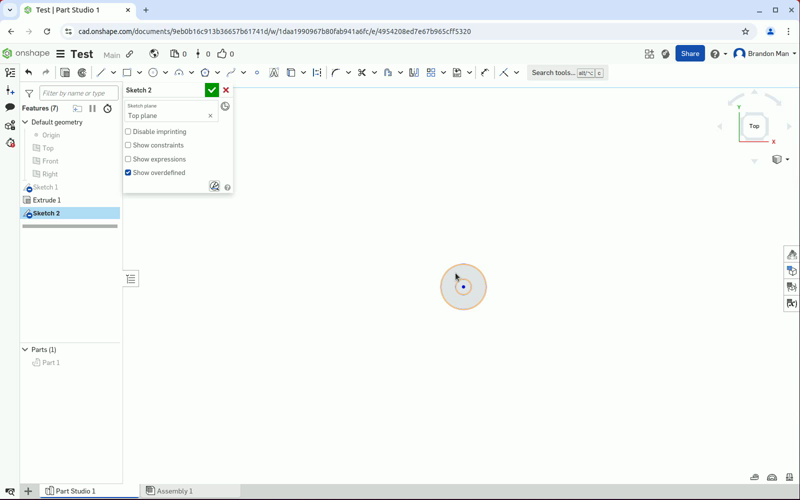
scroll(6)
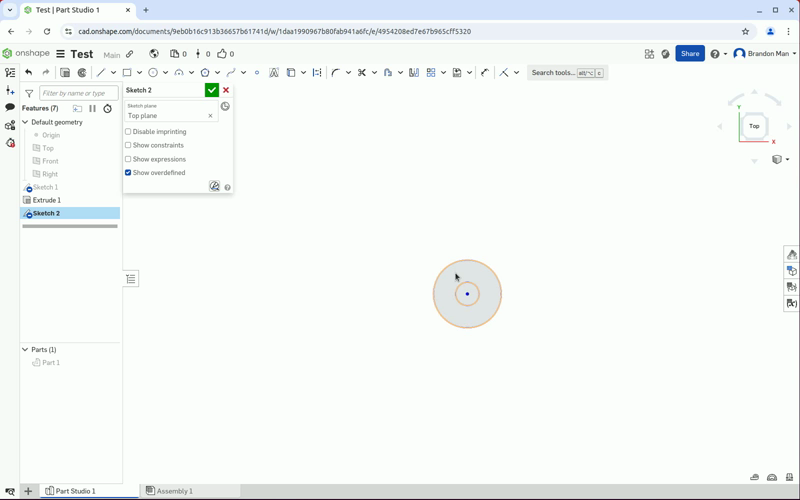
scroll(6)
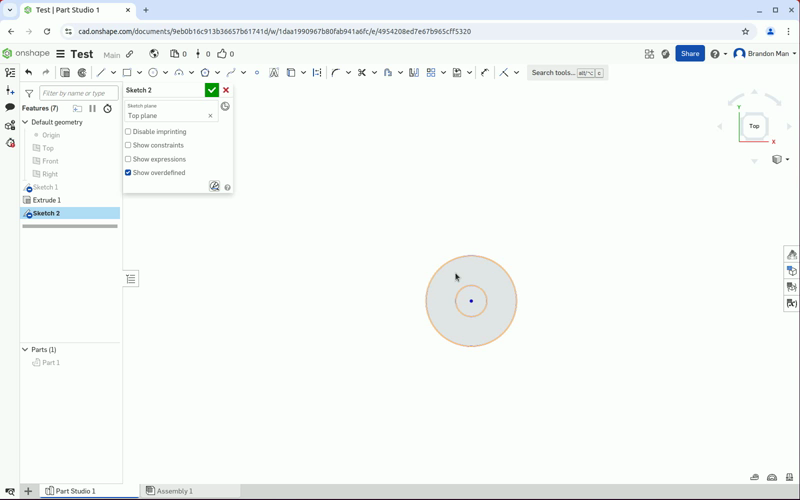
scroll(6)
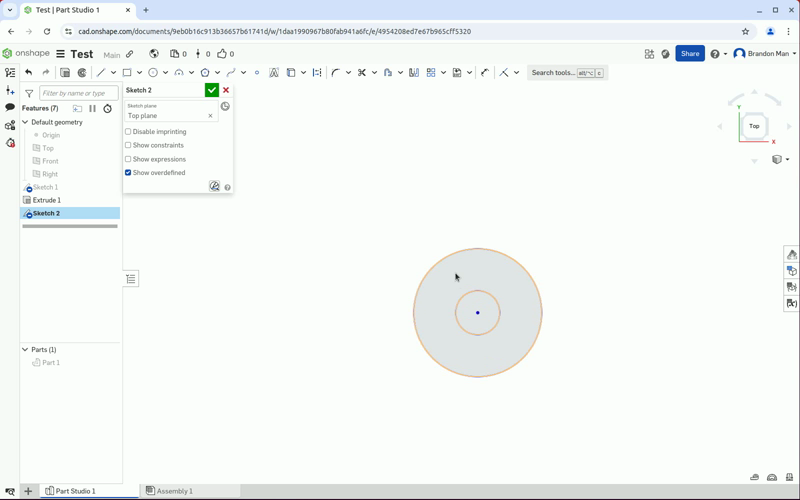
scroll(6)
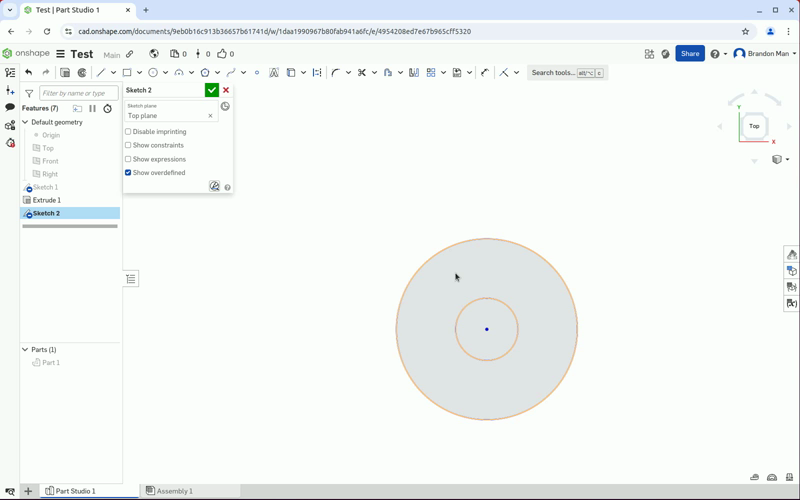
scroll(6)
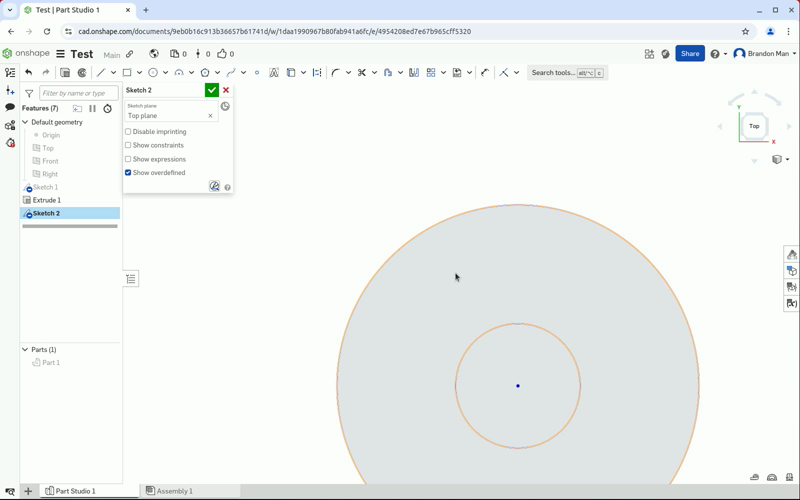
click(455, 272)
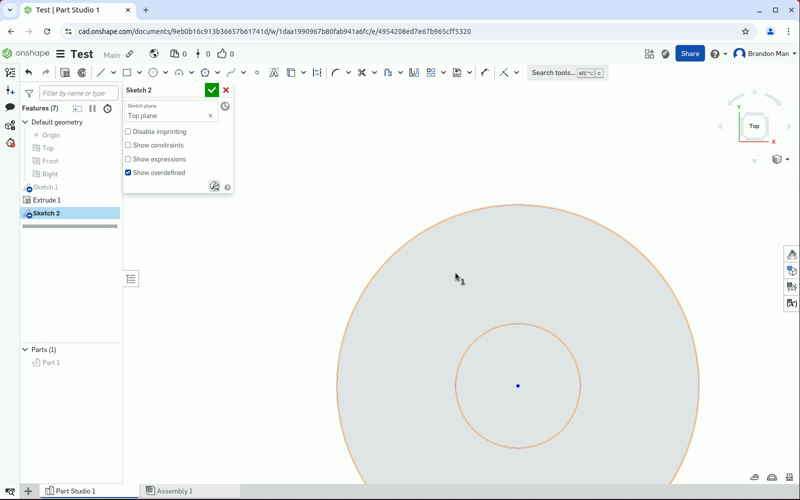
scroll(-6)
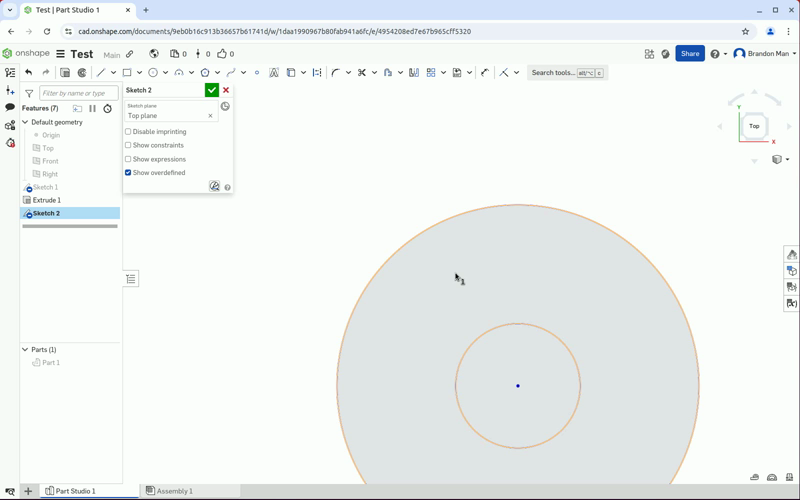
scroll(-6)
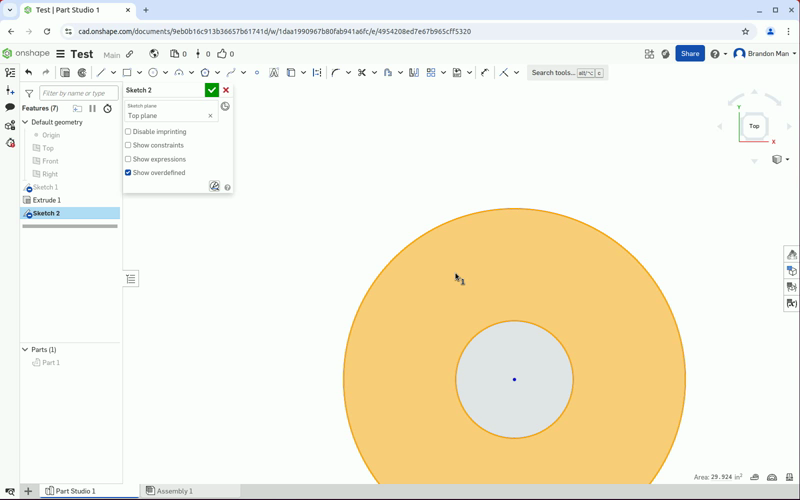
scroll(-6)
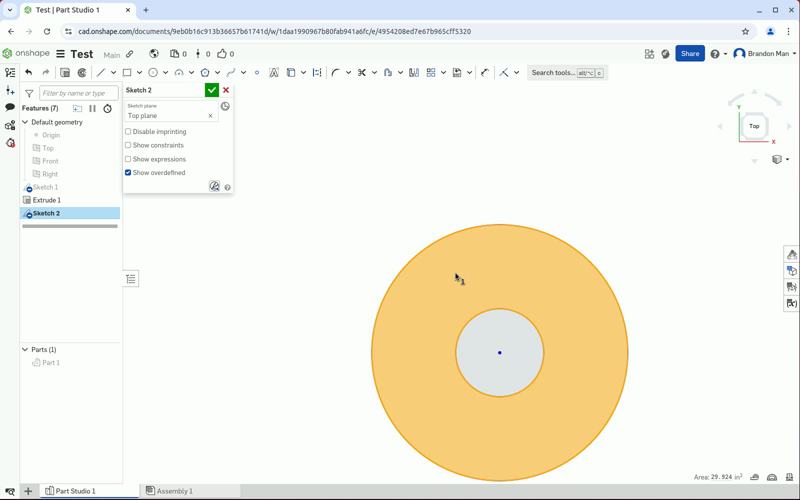
scroll(-6)
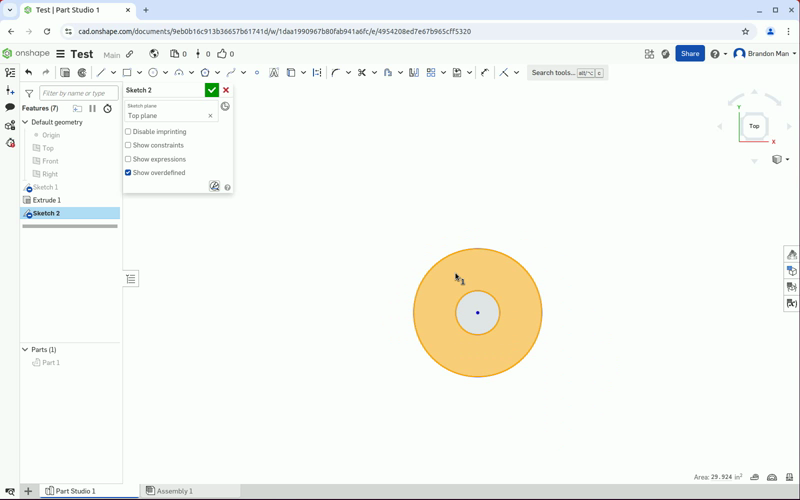
scroll(-6)
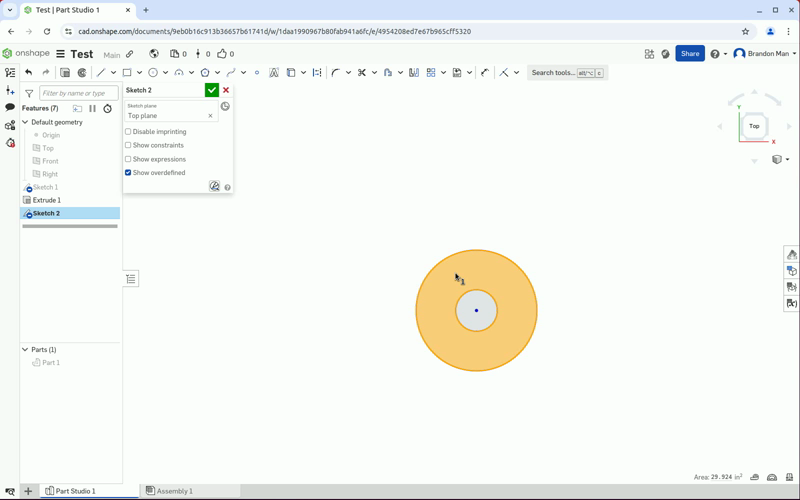
scroll(-6)
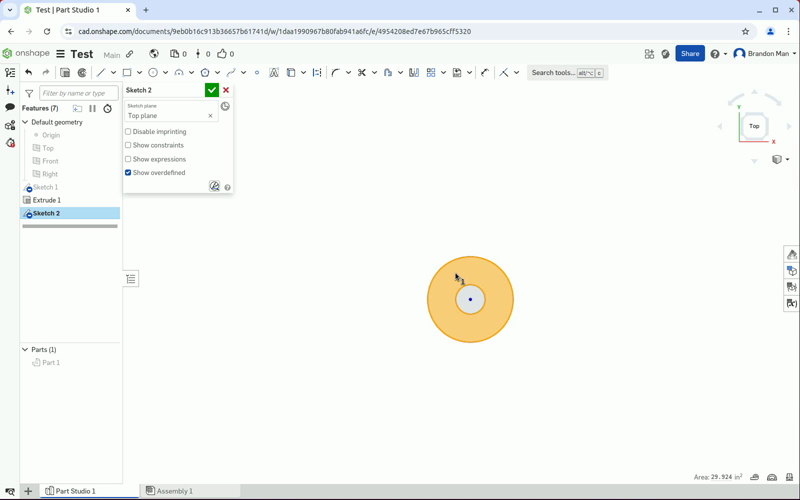
scroll(-6)
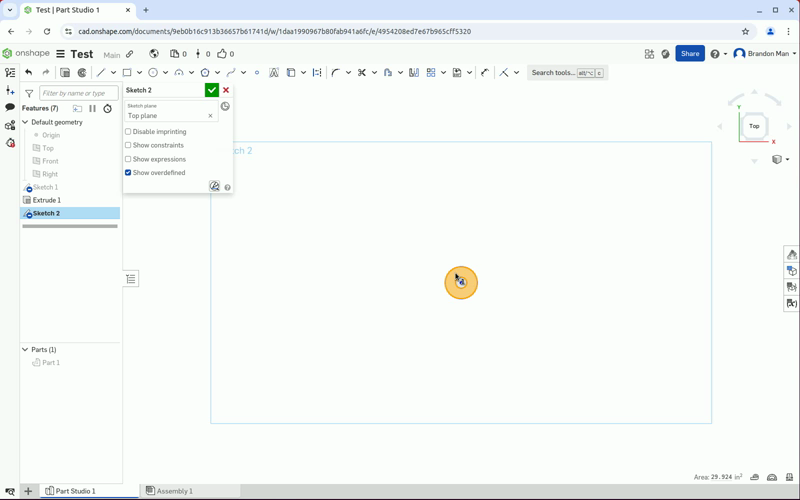
mouse_move(73, 352)
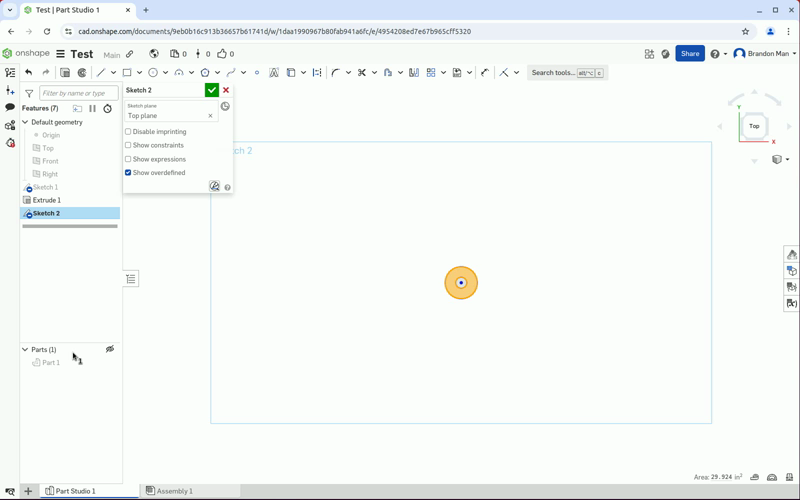
key(shift+y)
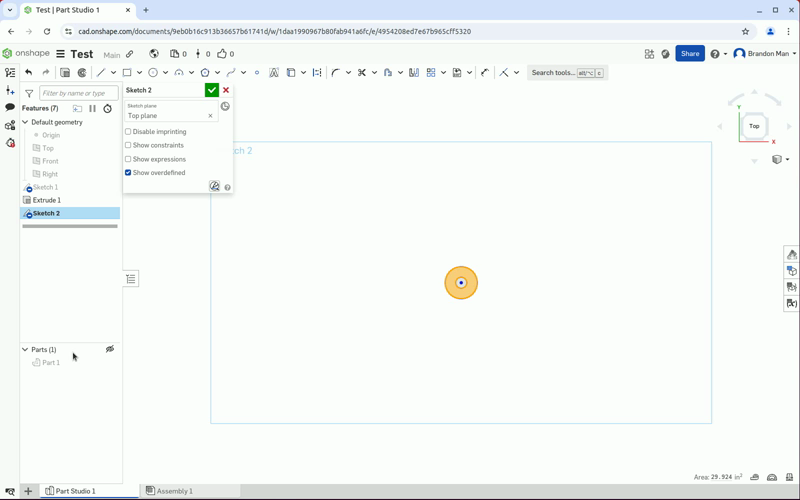
key(shift+e)
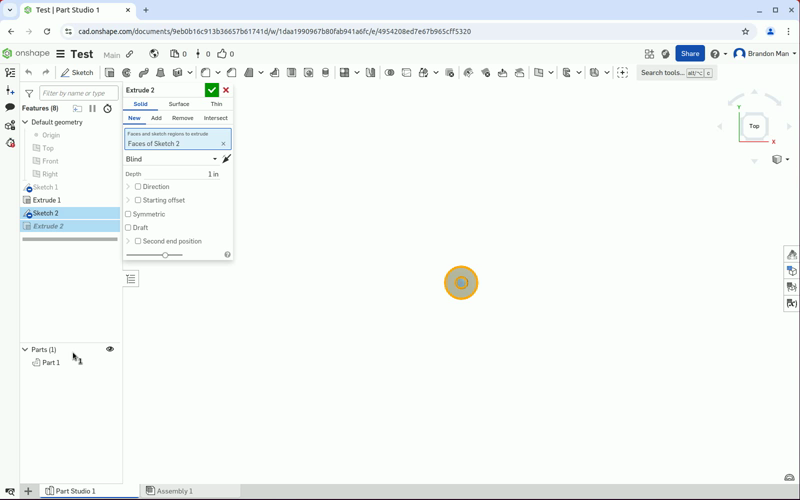
mouse_move(143, 106)
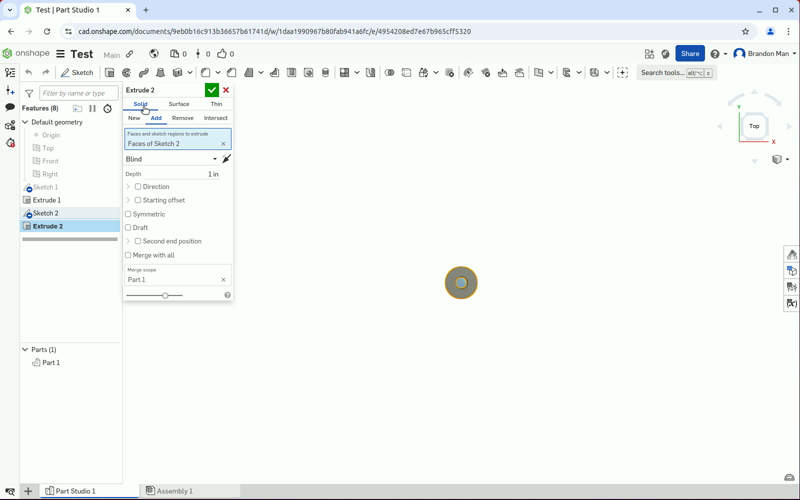
click(143, 106)
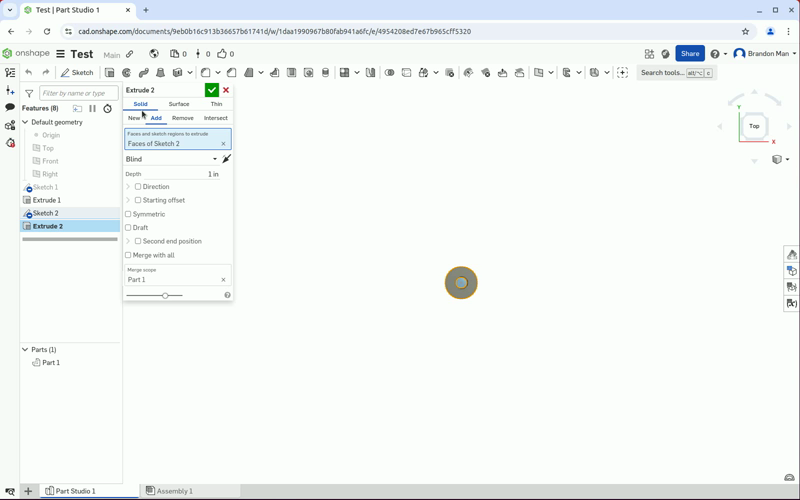
mouse_move(137, 120)
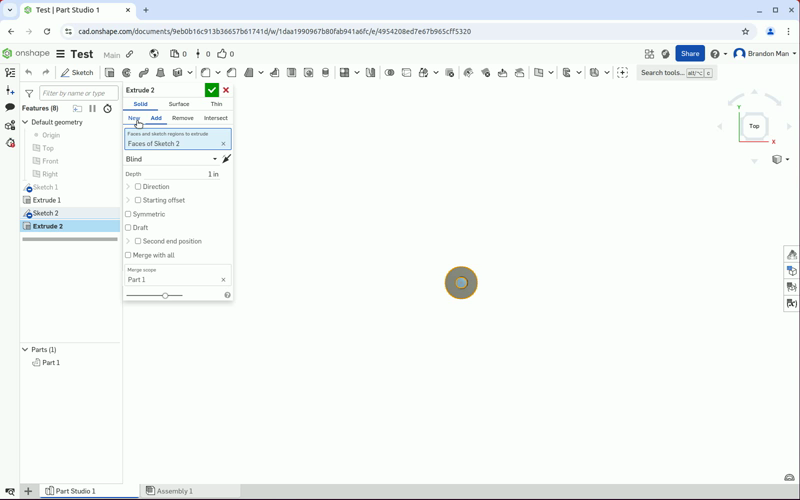
click(137, 120)
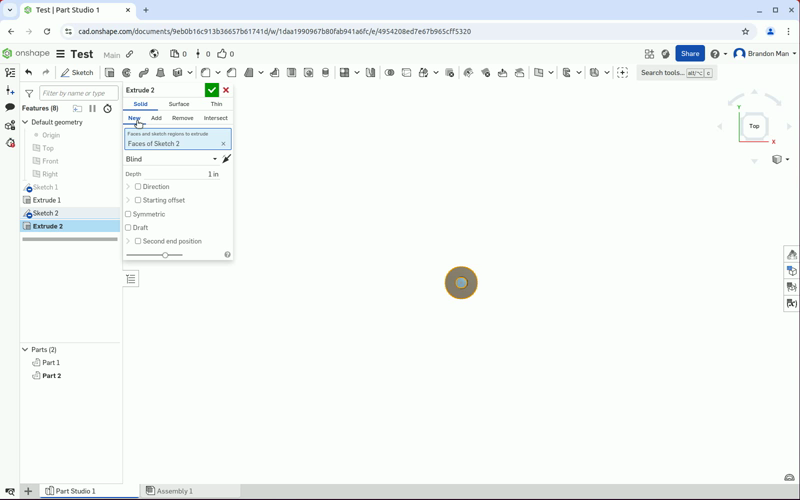
key(tab, 4)
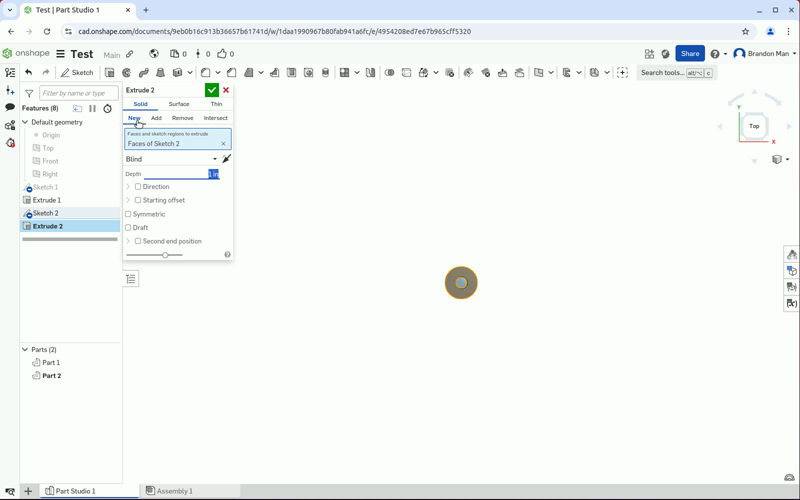
text(19.498)
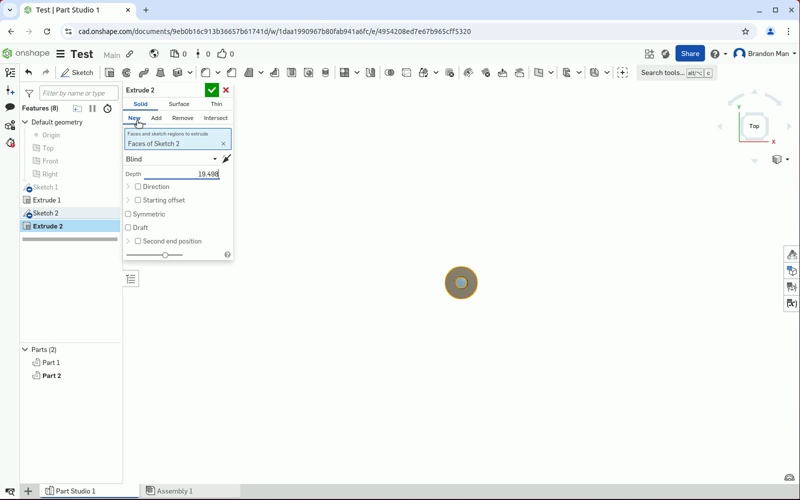
key(enter)
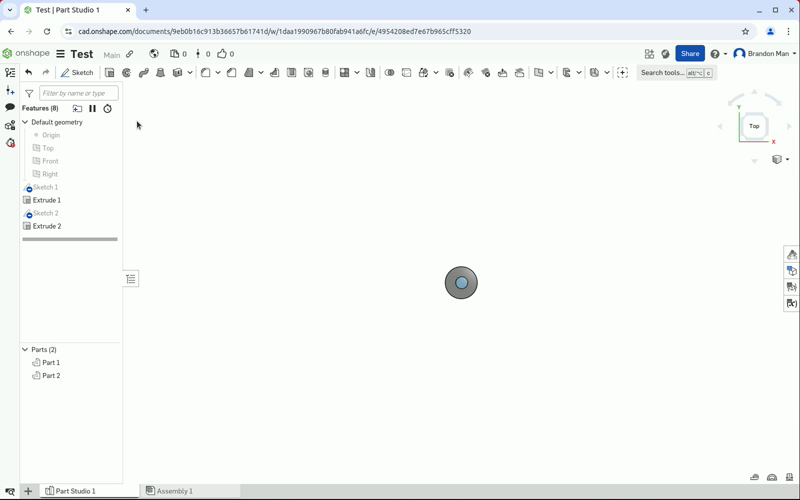
key(shift+h)
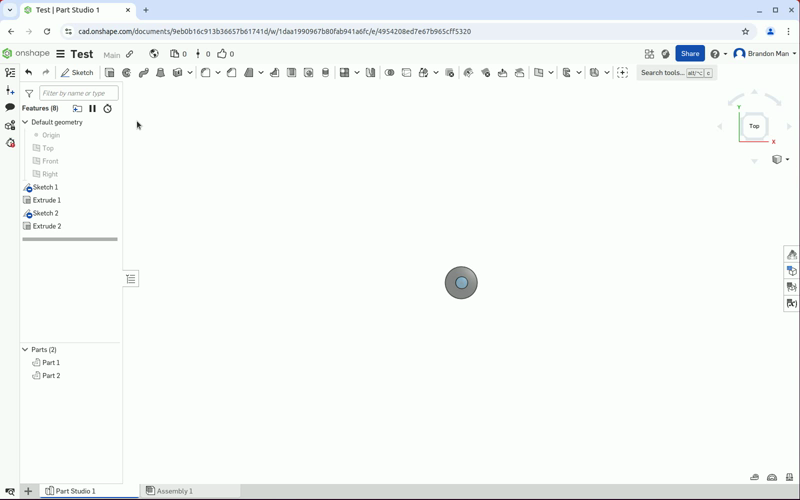
key(shift+h)
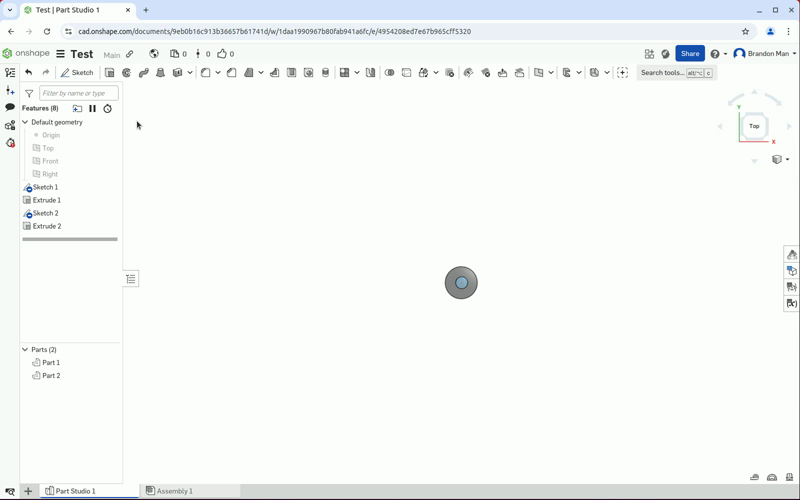
key(shift+7)
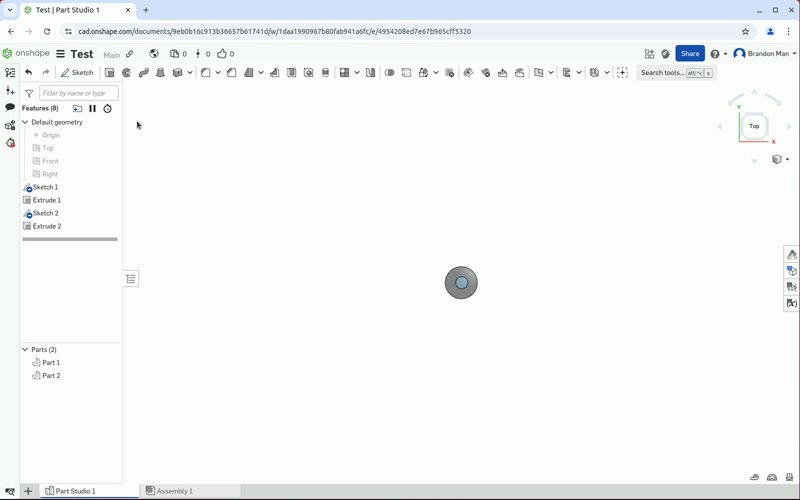
key(up, 3)
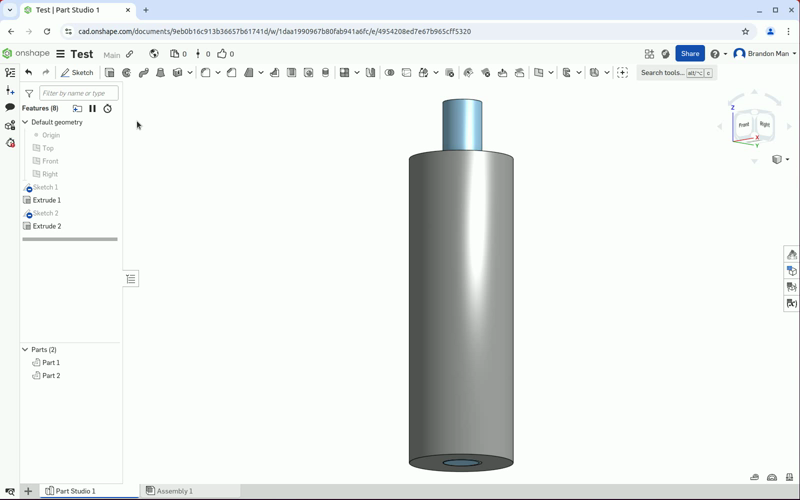
key(left, 3)
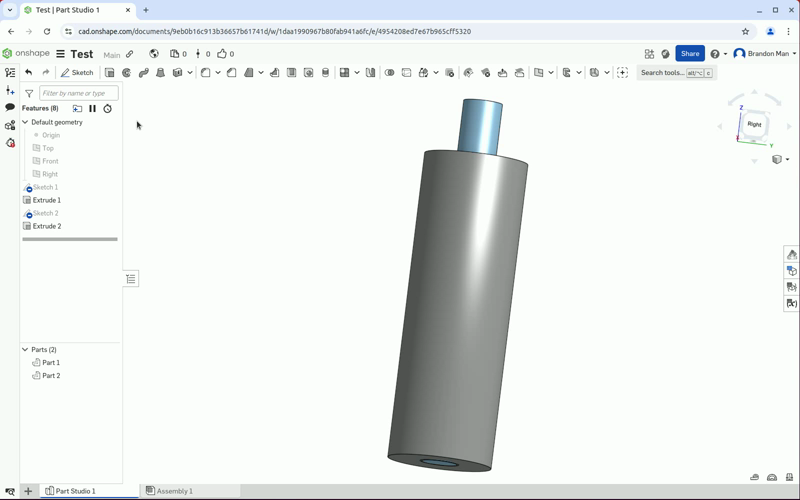
key(right, 3)
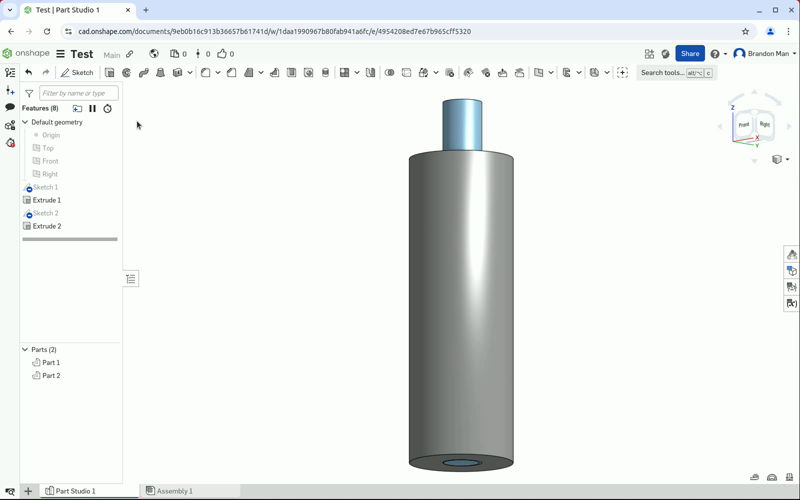
key(down, 3)
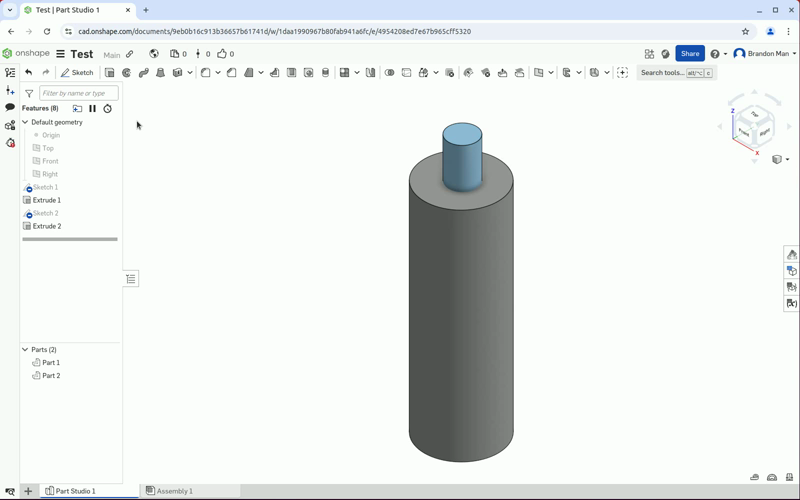
mouse_move(73, 189)
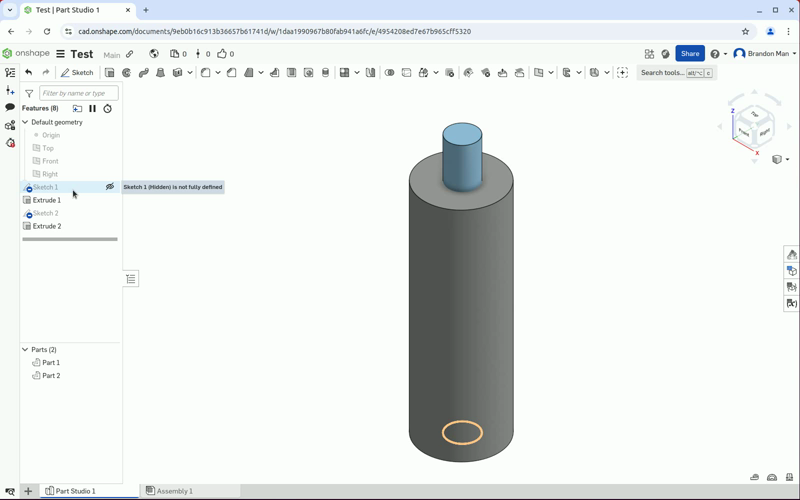
click(73, 189)